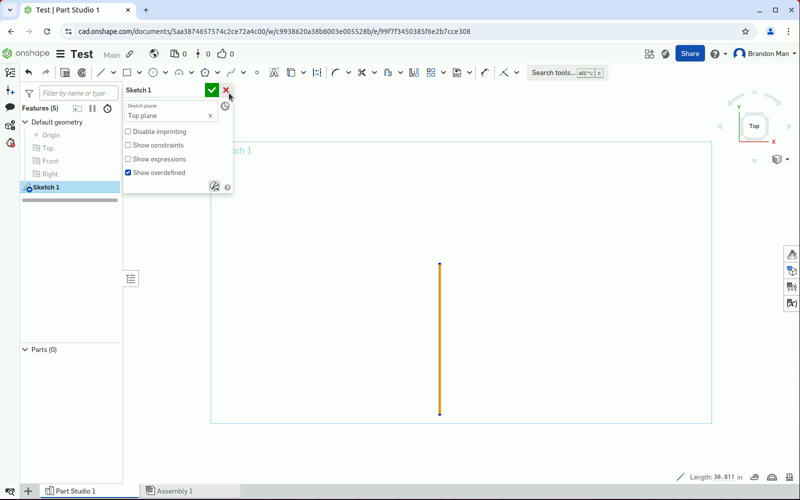
key(shift+h)
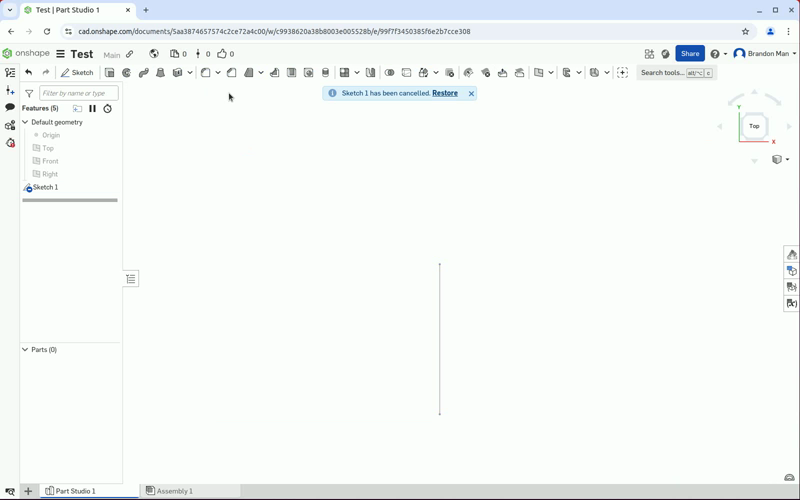
key(shift+s)
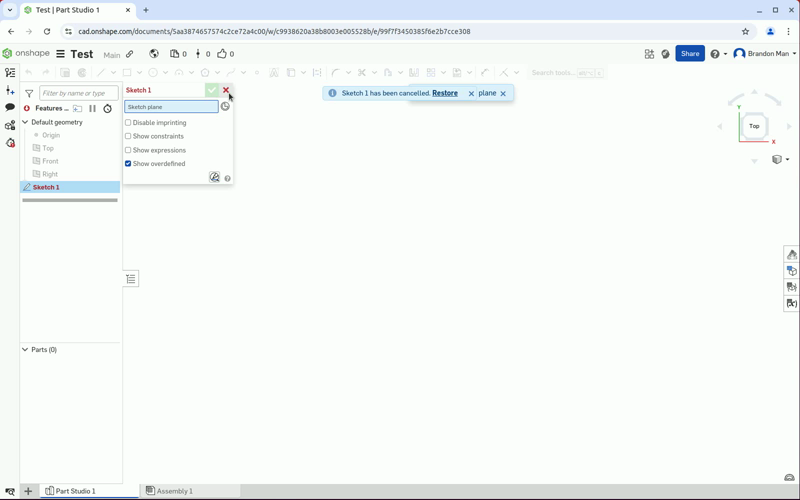
mouse_move(73, 150)
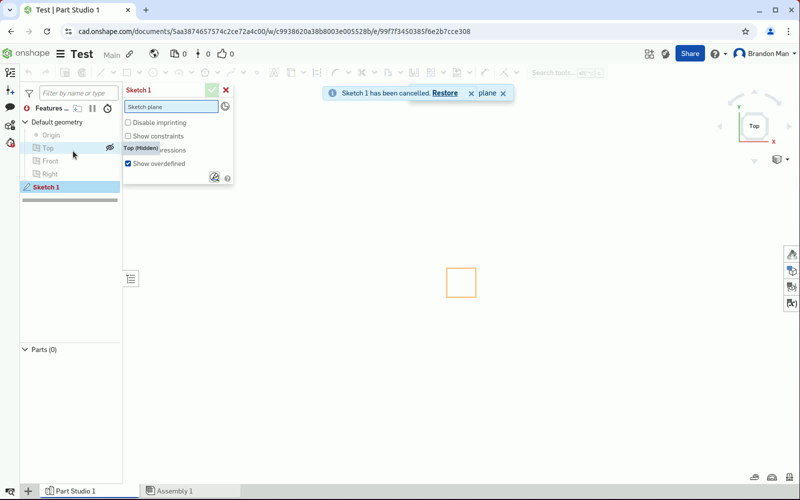
click(73, 150)
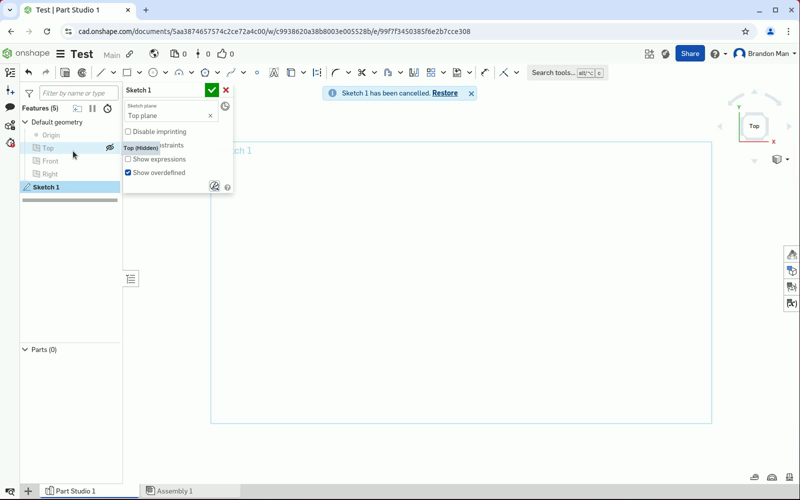
mouse_move(73, 352)
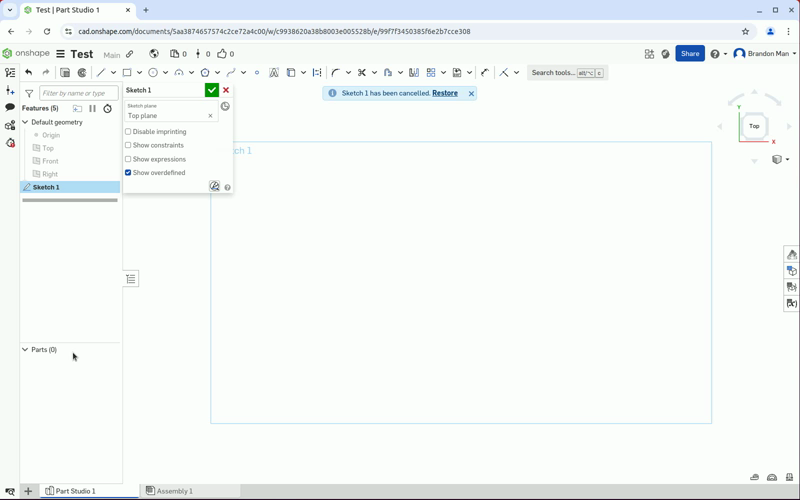
key(y)
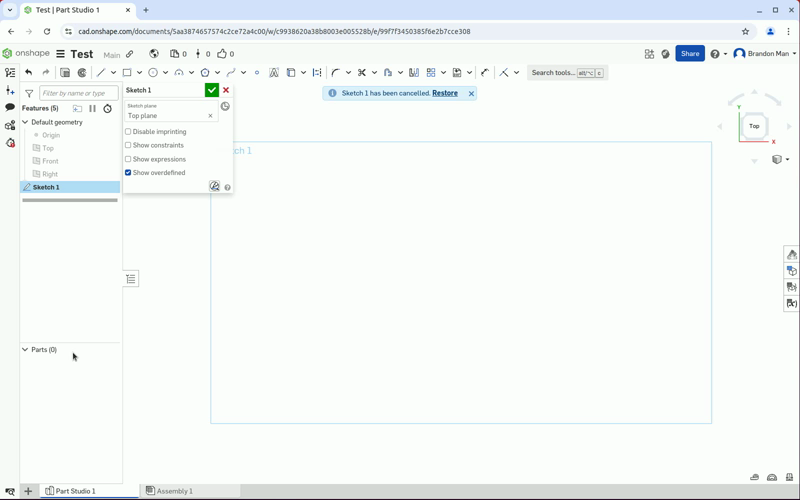
key(c)
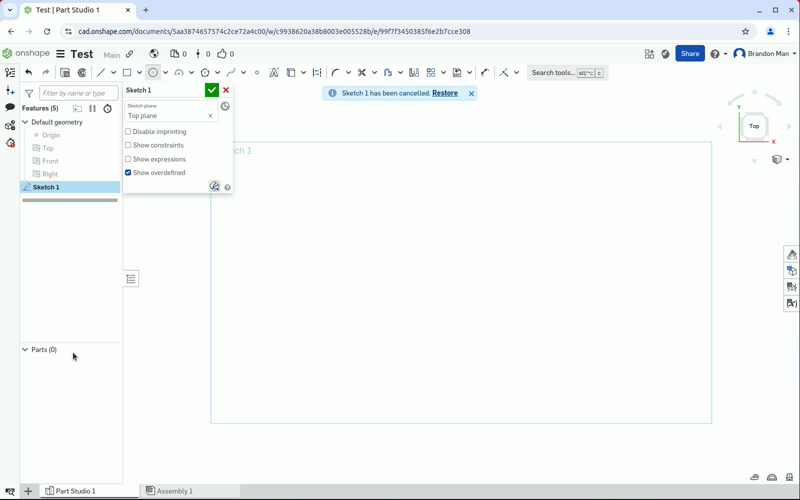
key_down(shift)
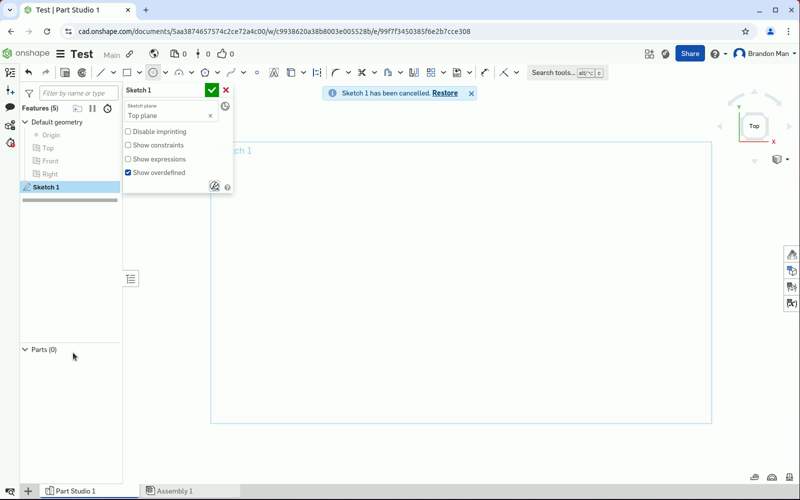
mouse_move(461, 282)
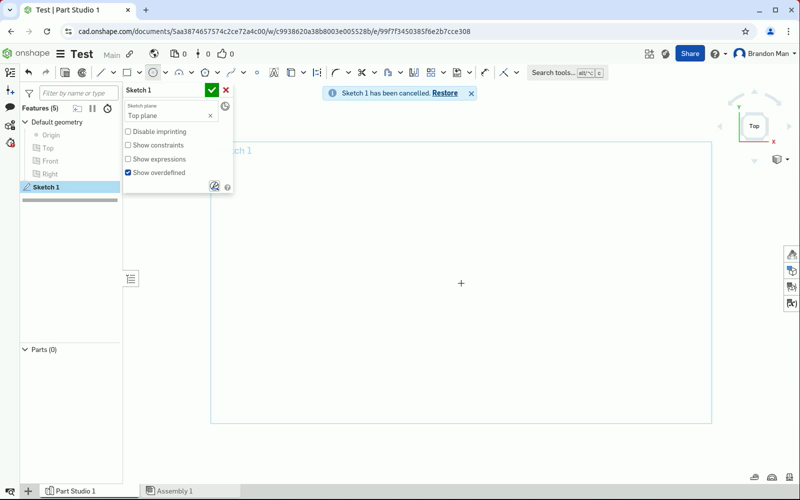
click(461, 282)
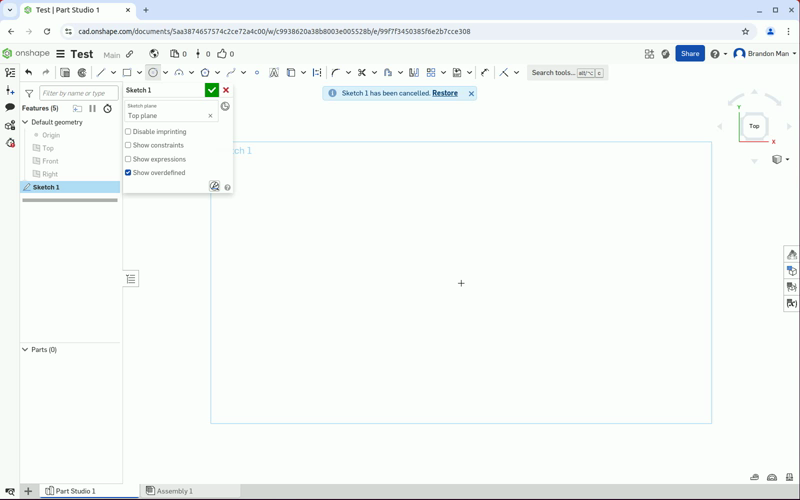
key_up(shift)
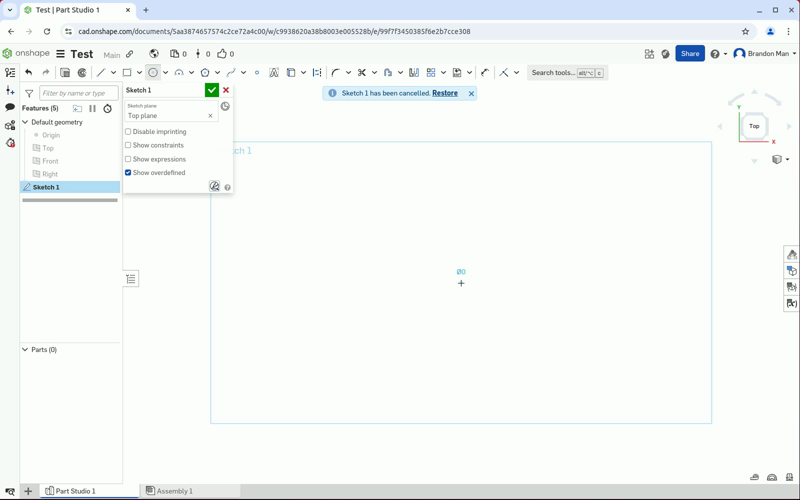
mouse_move(574, 282)
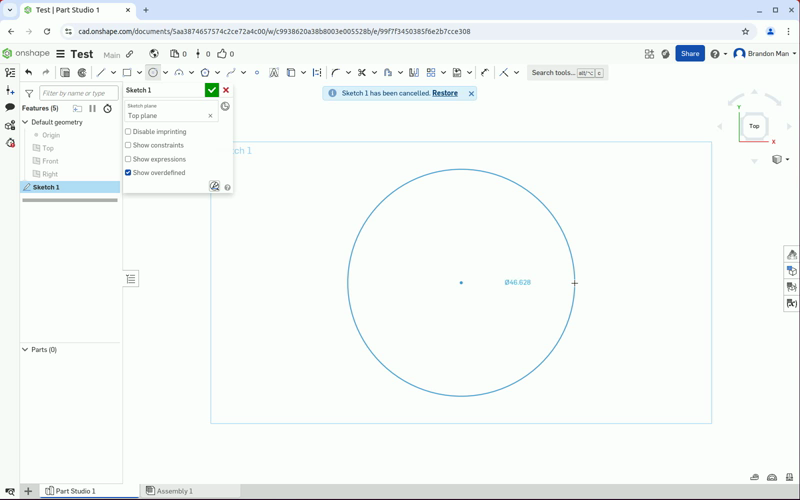
click(574, 282)
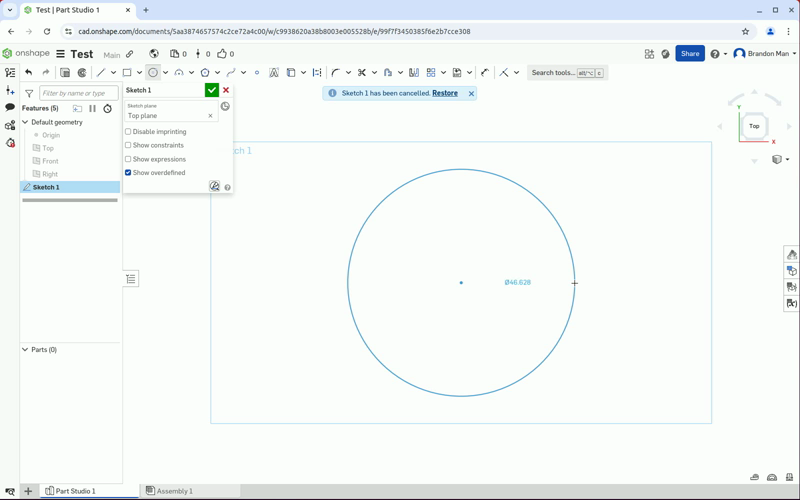
key(esc)
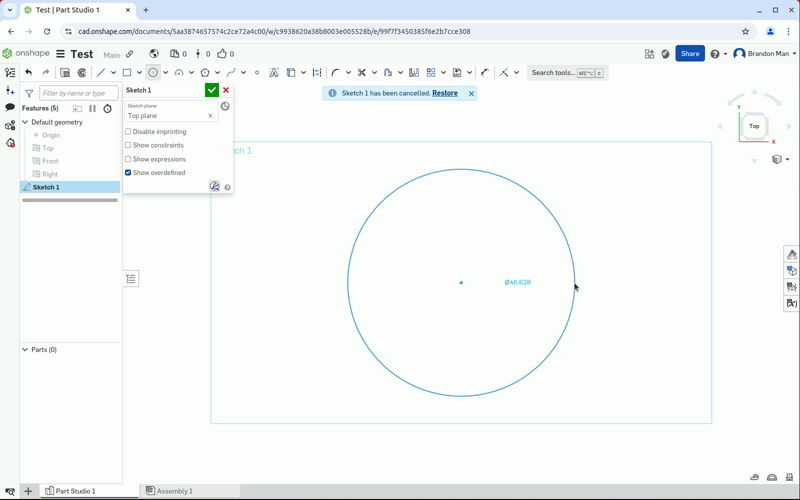
mouse_move(539, 308)
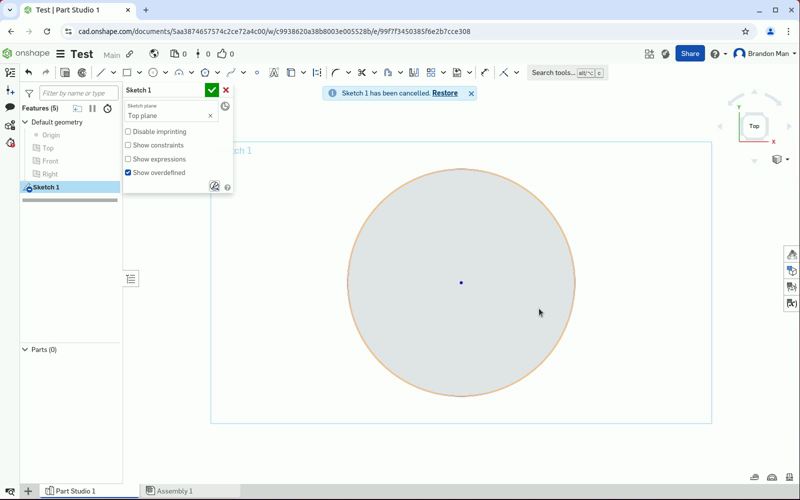
click(539, 308)
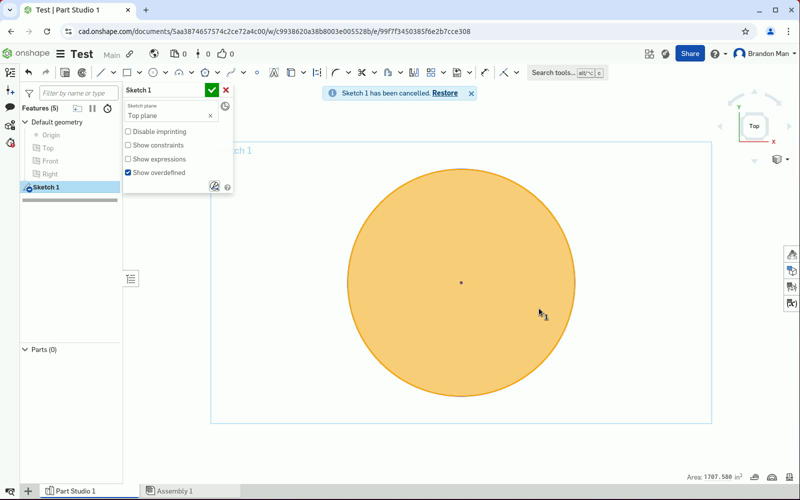
mouse_move(73, 352)
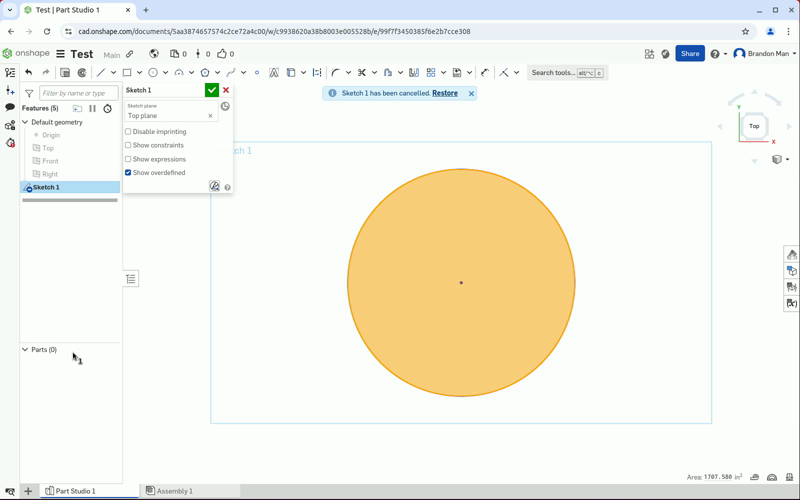
key(shift+y)
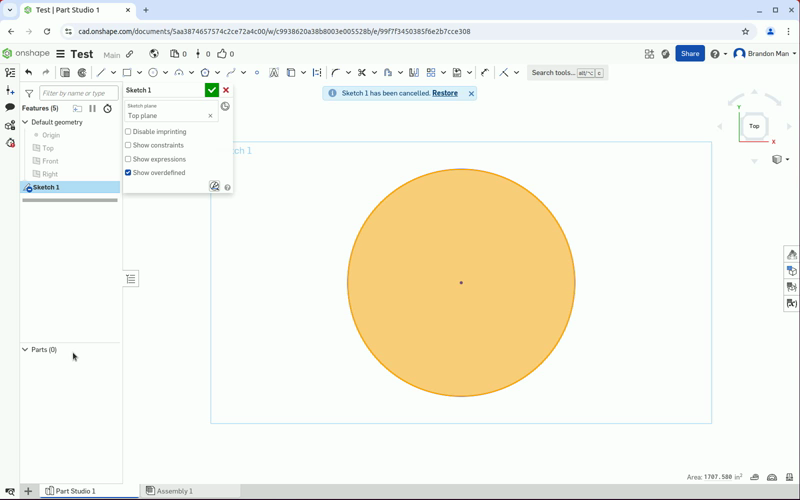
key(shift+e)
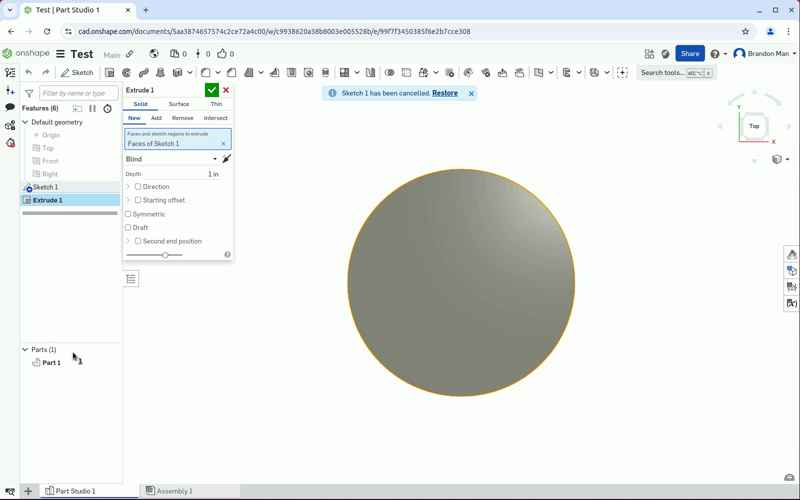
mouse_move(143, 106)
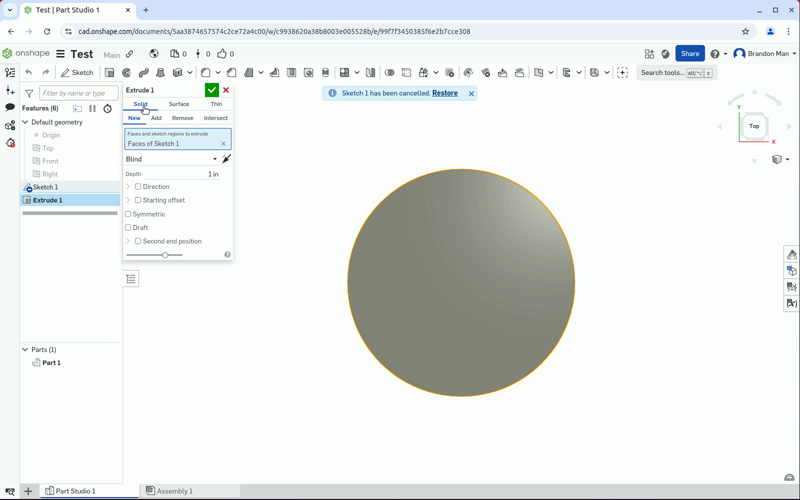
click(143, 106)
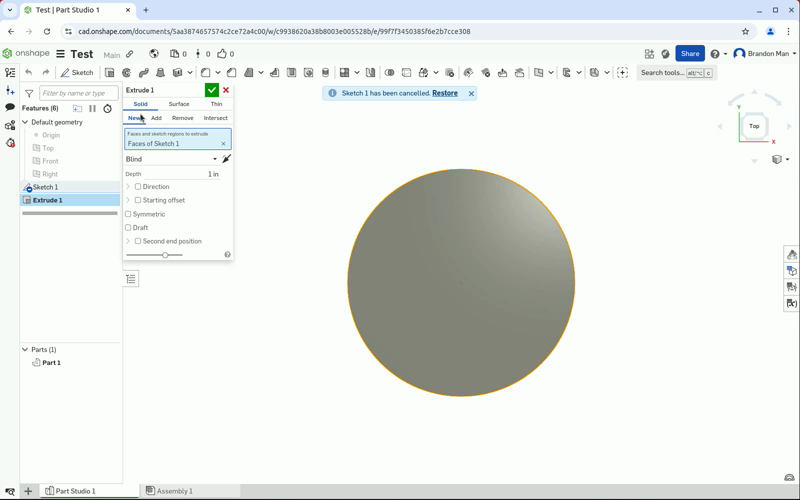
mouse_move(137, 120)
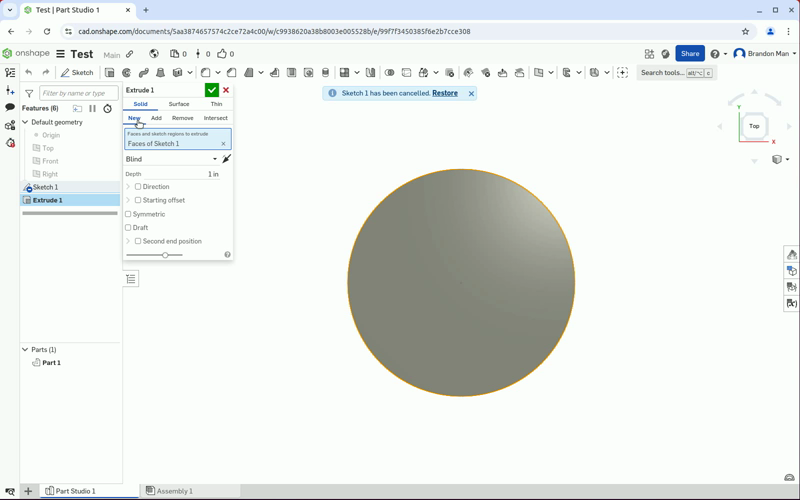
click(137, 120)
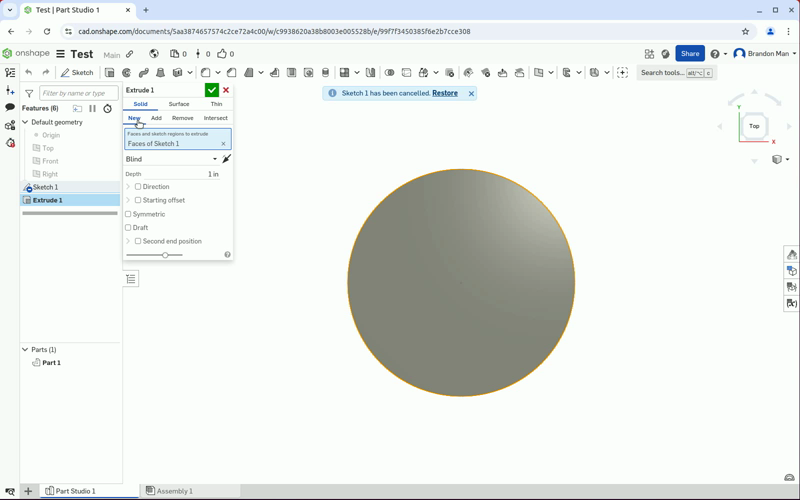
key(tab, 4)
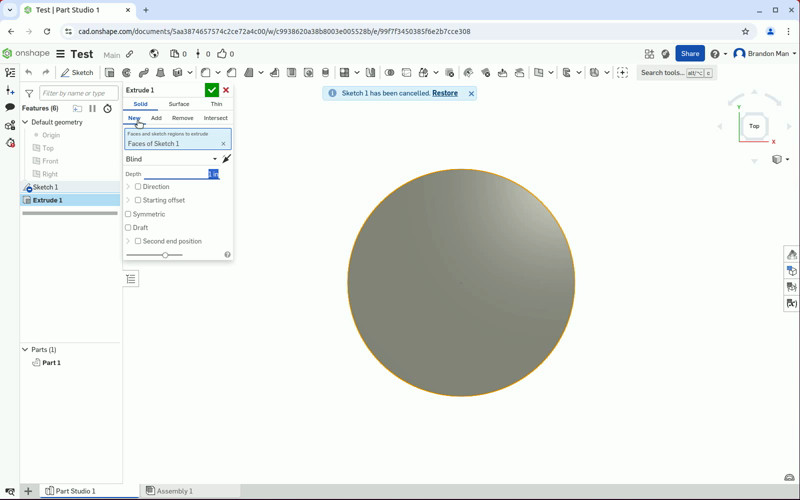
text(1.204)
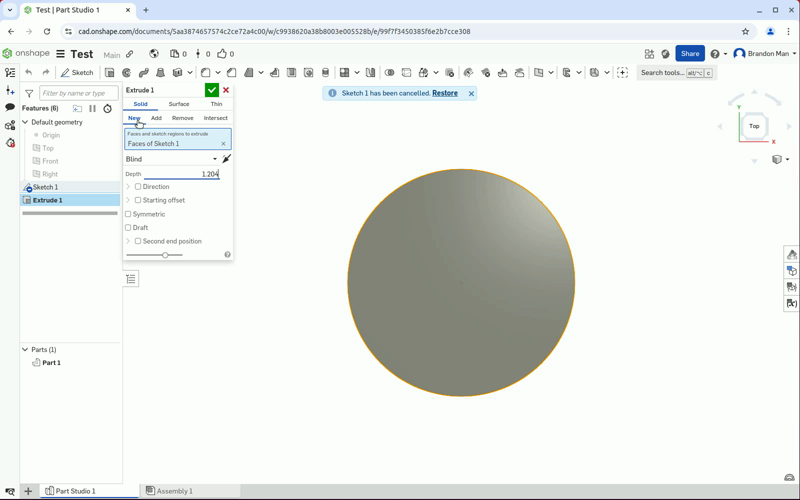
key(enter)
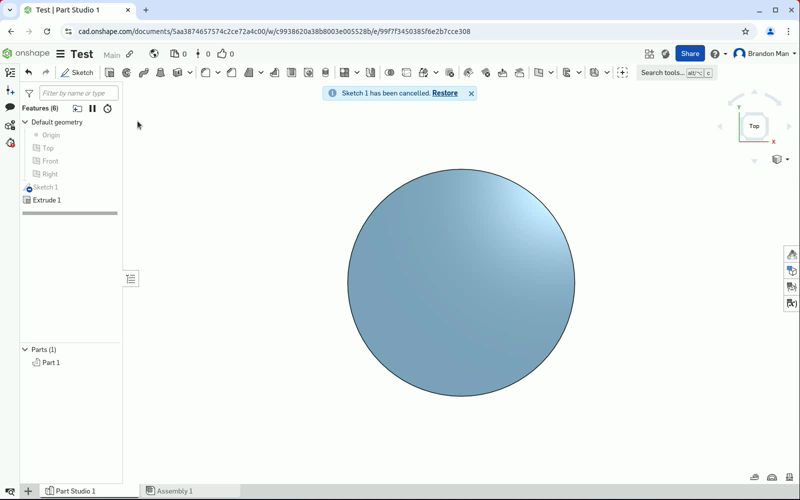
key(shift+h)
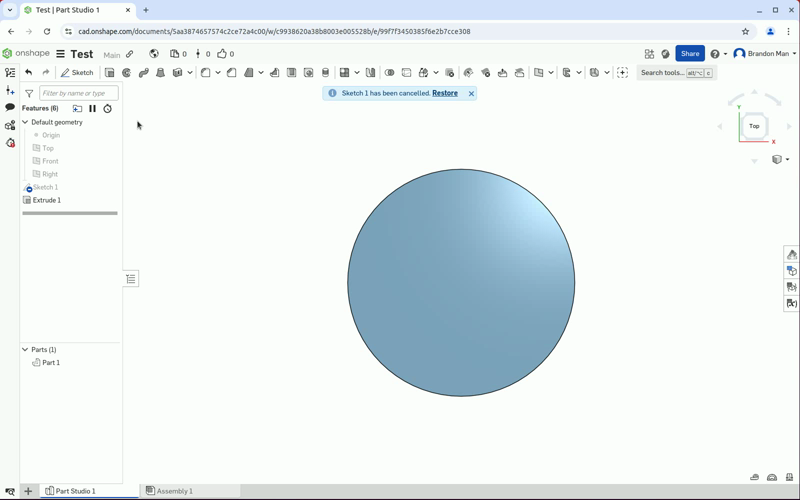
key(shift+h)
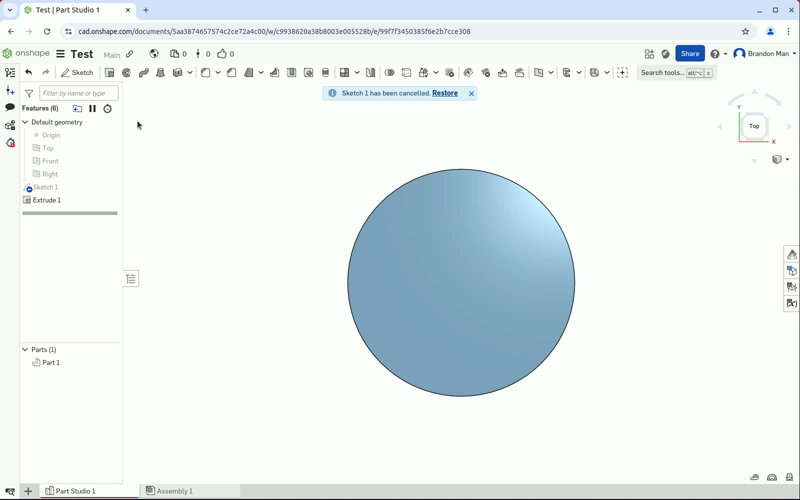
mouse_move(73, 189)
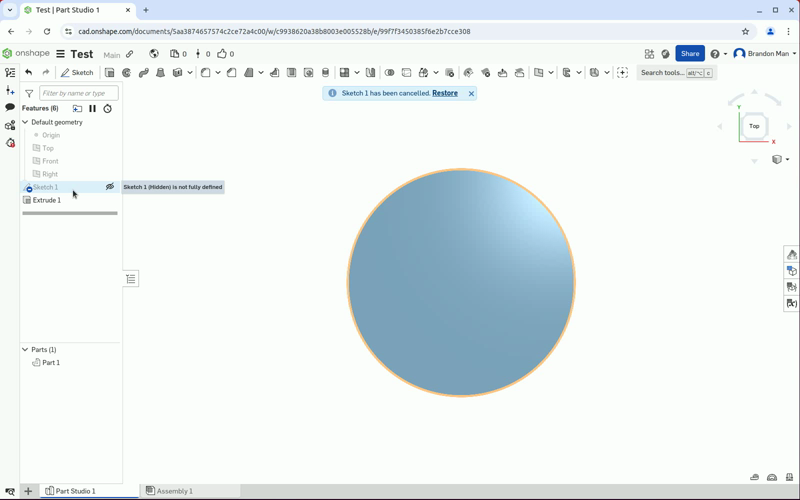
click(73, 189)
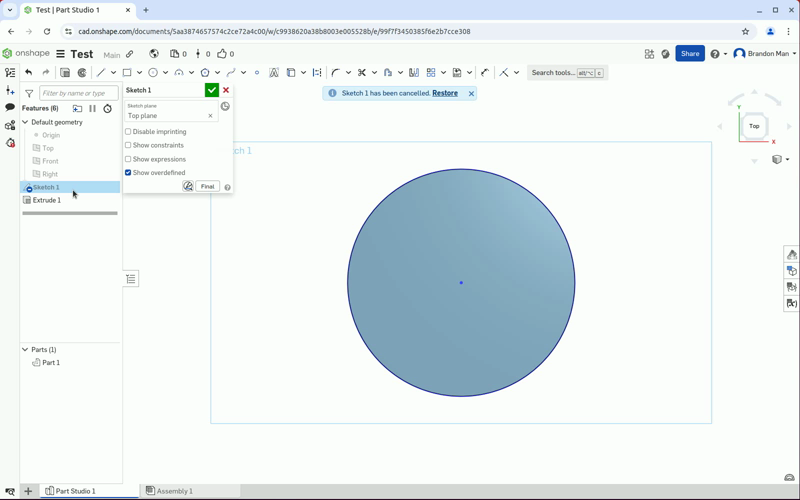
mouse_move(229, 92)
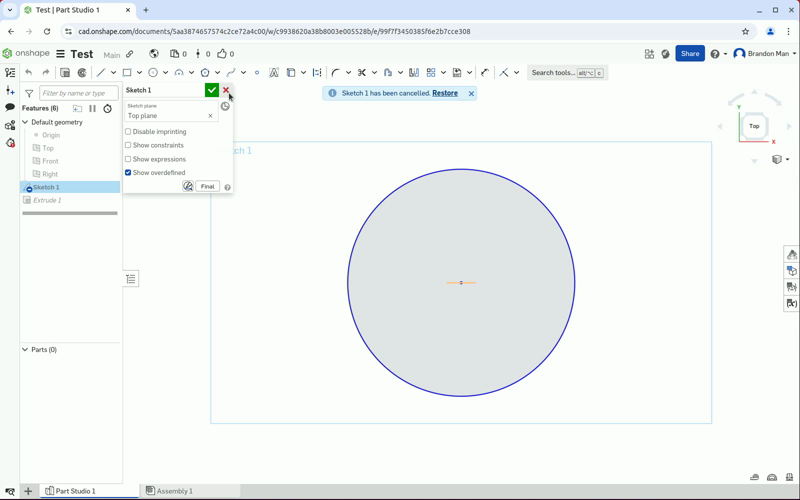
click(229, 92)
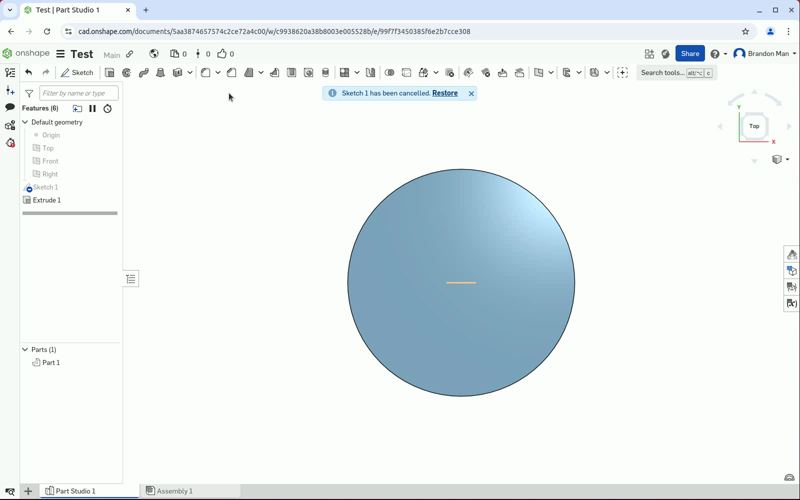
mouse_move(541, 75)
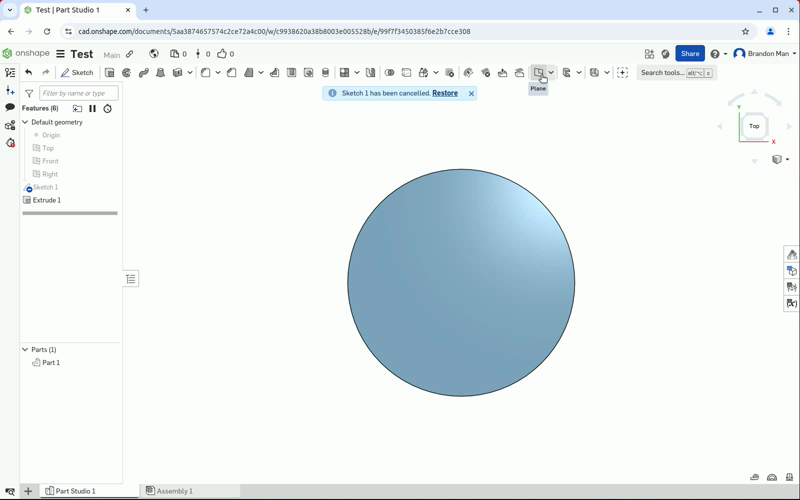
click(541, 75)
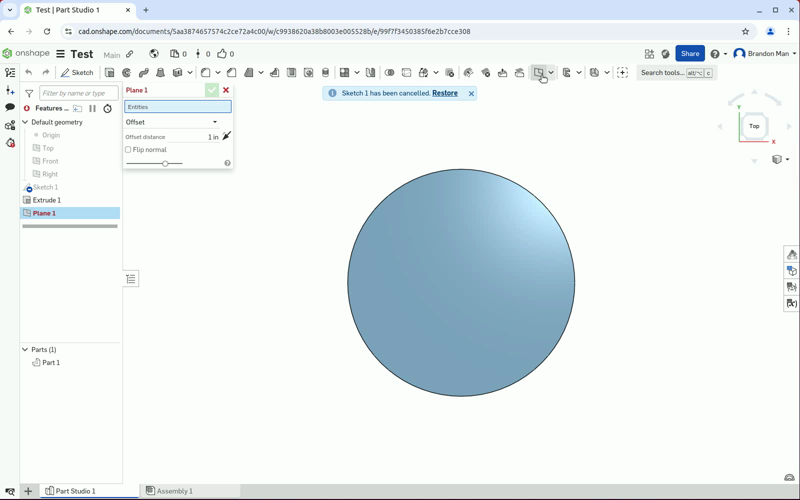
mouse_move(73, 150)
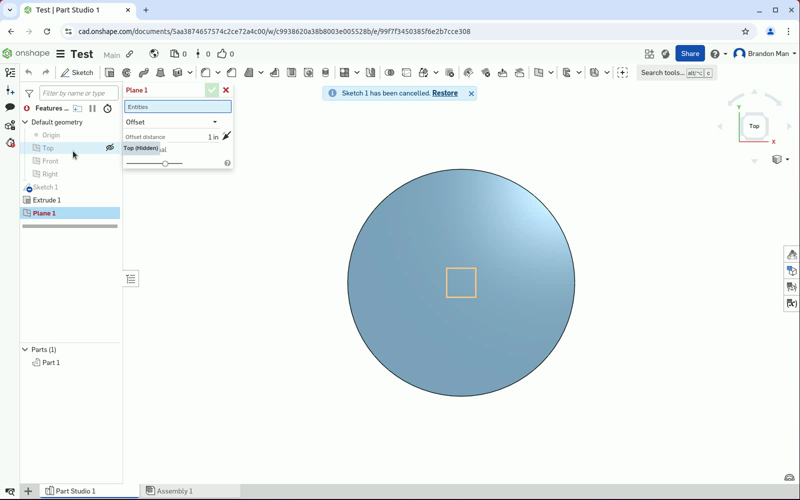
click(73, 150)
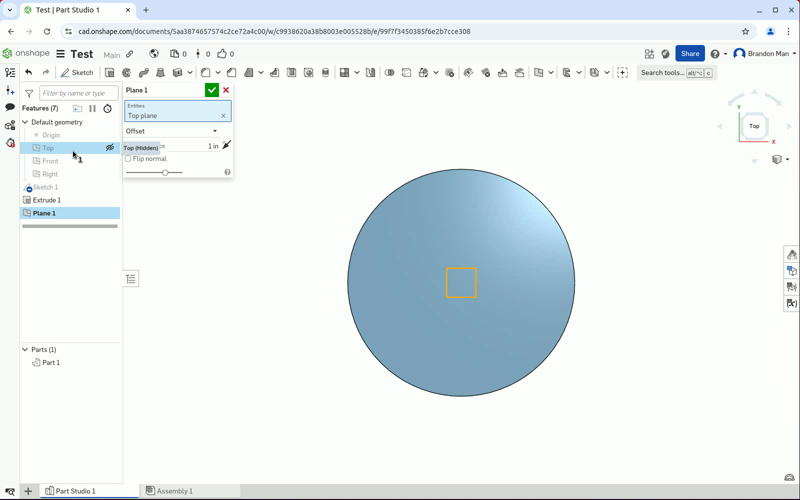
key(tab, 2)
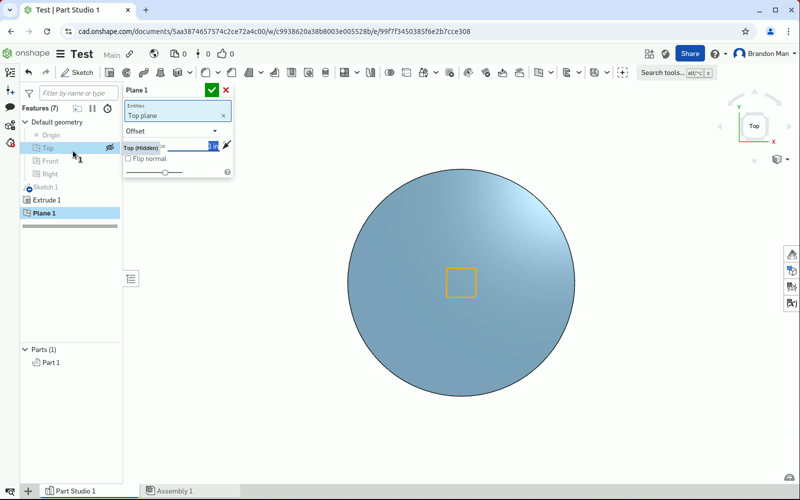
text(1.202)
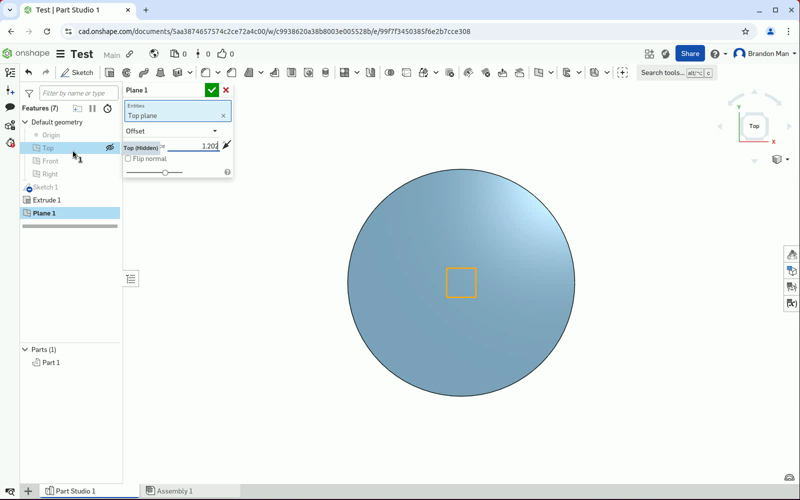
key(enter, 2)
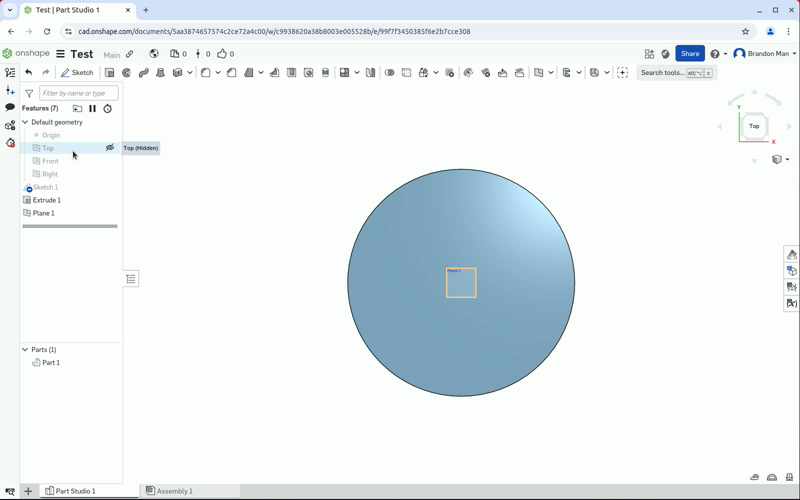
key(shift+s)
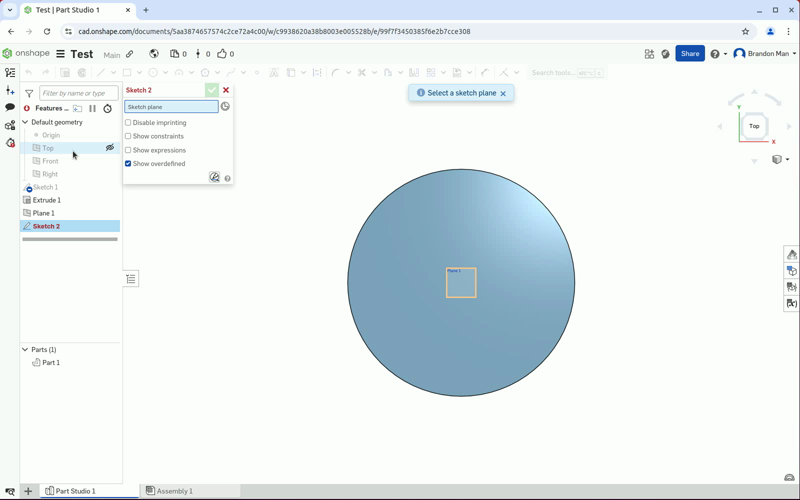
mouse_move(73, 215)
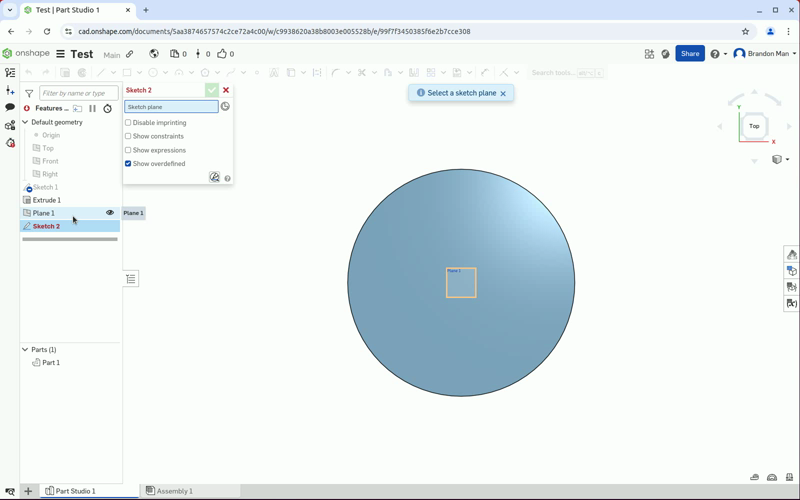
click(73, 215)
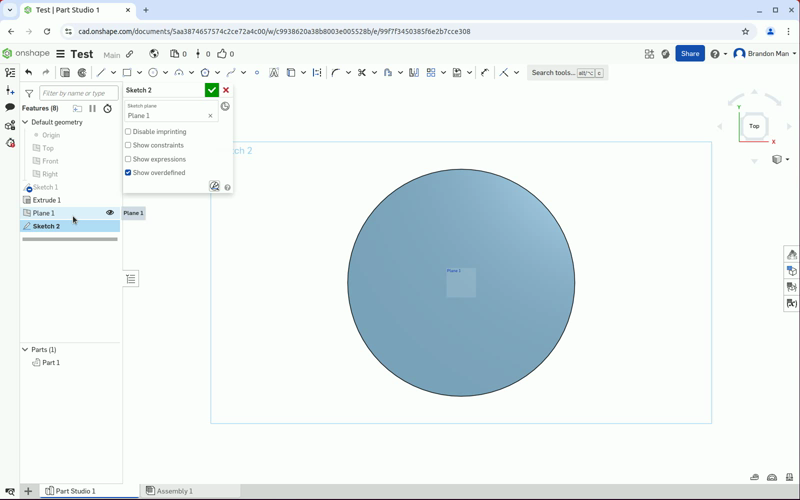
mouse_move(73, 352)
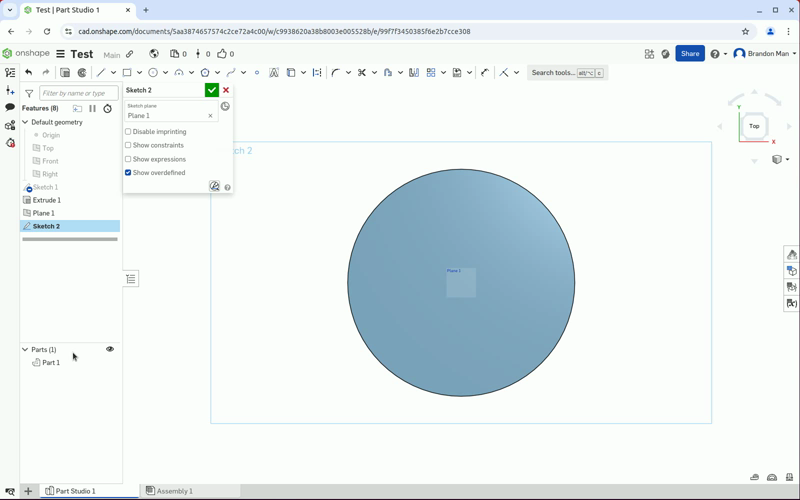
key(y)
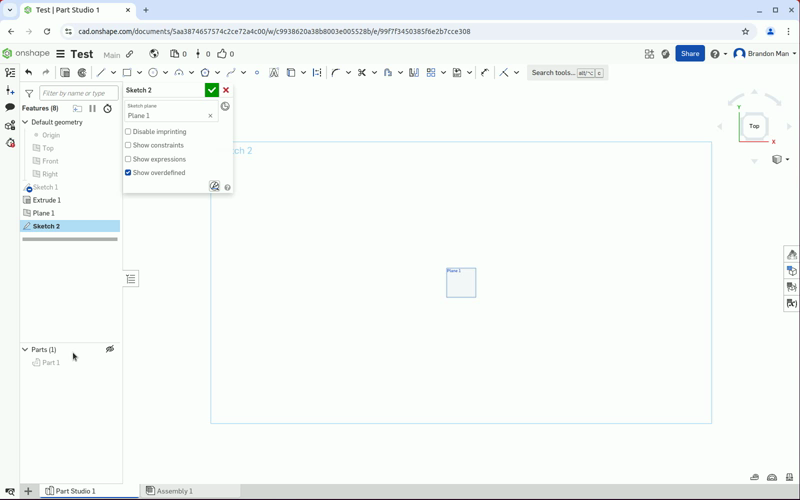
key(l)
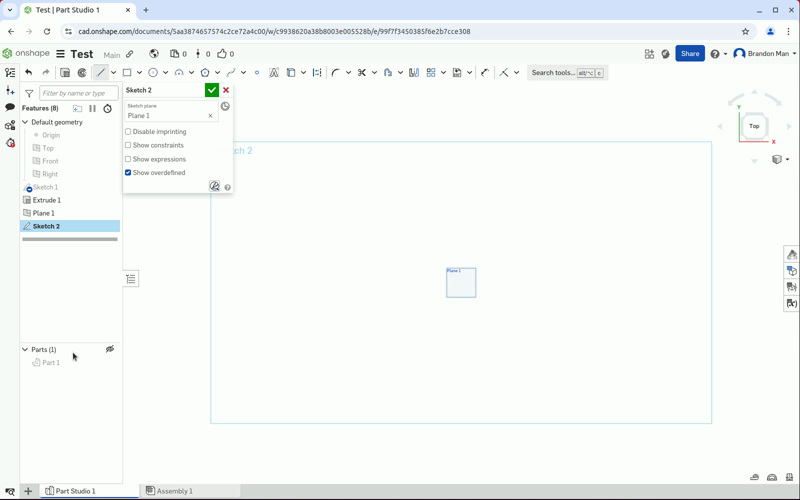
key_down(shift)
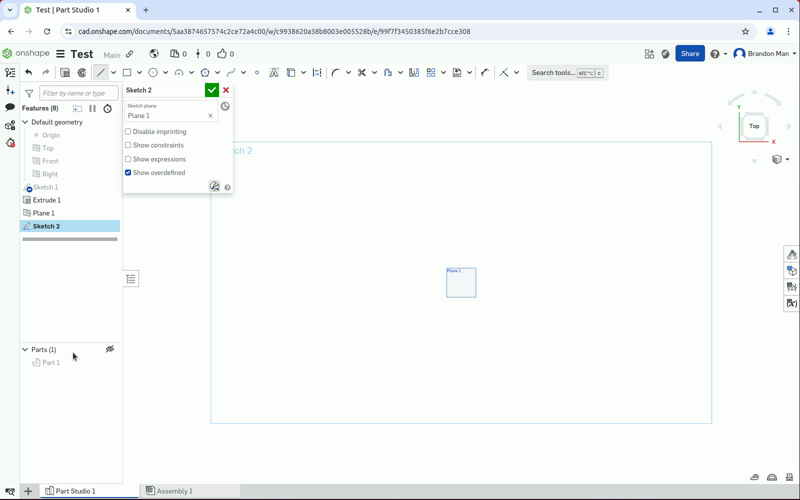
mouse_move(404, 232)
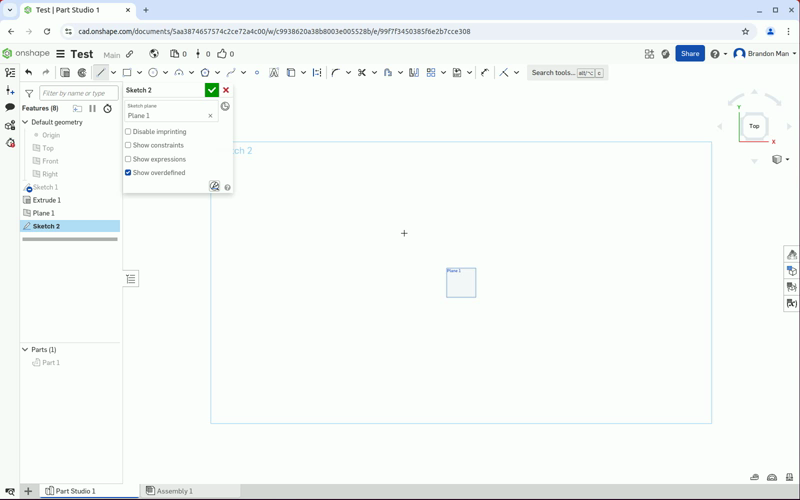
click(404, 232)
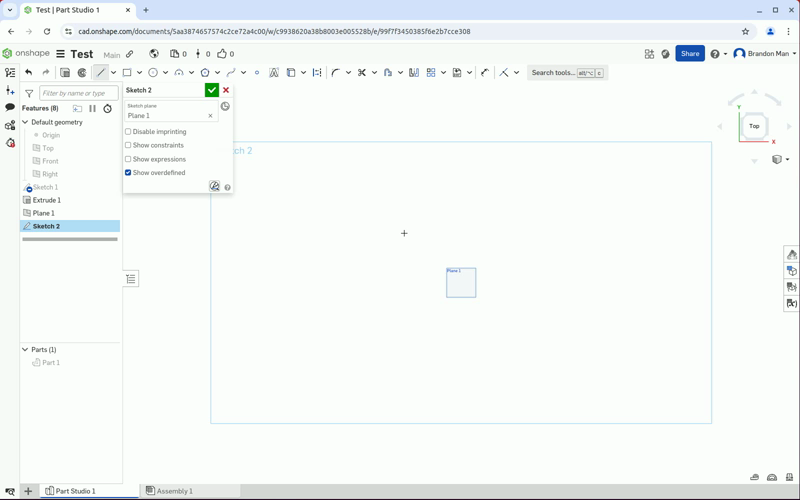
key_up(shift)
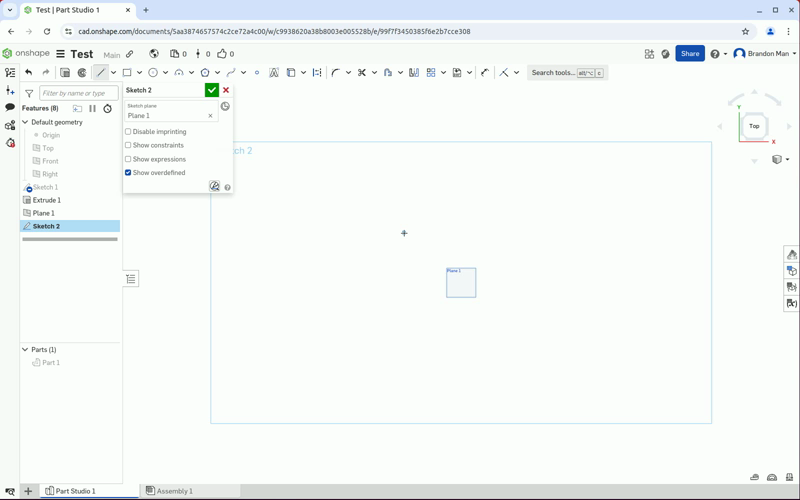
key_down(shift)
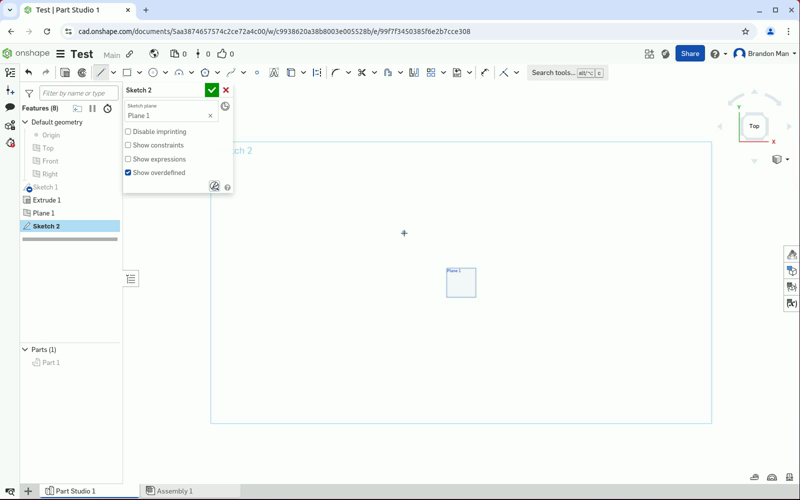
mouse_move(516, 232)
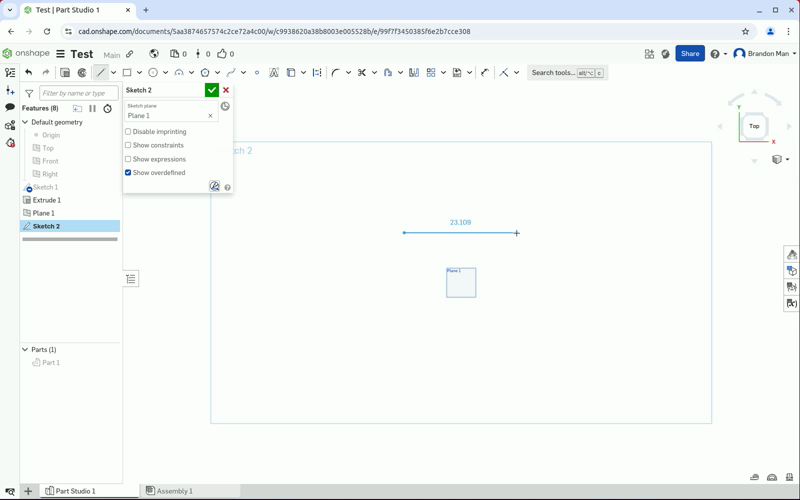
click(516, 232)
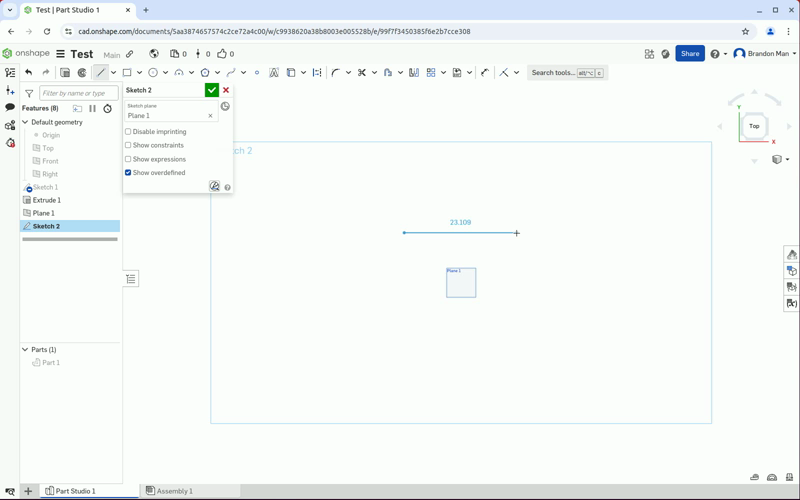
key_up(shift)
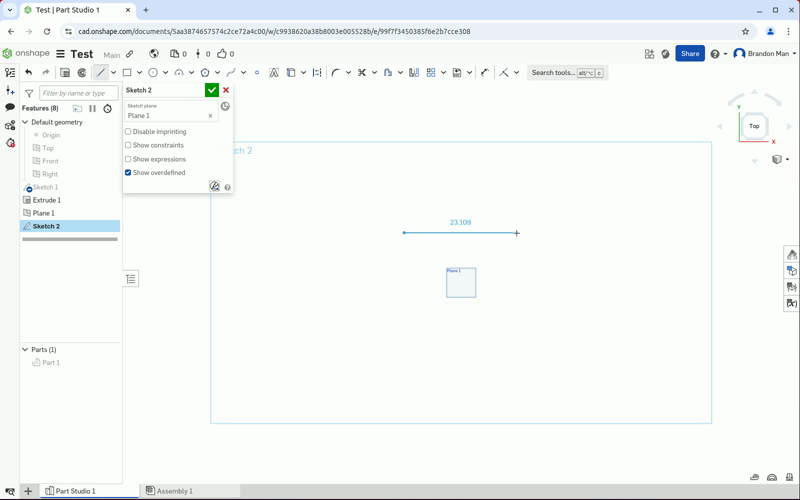
key_down(shift)
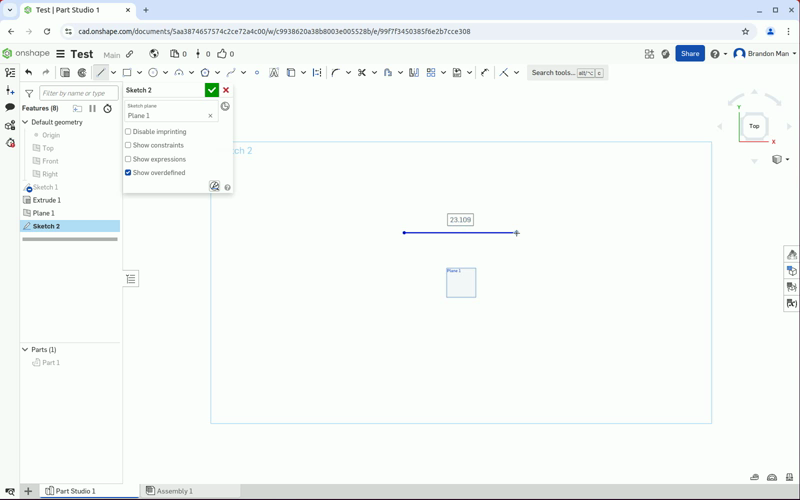
mouse_move(546, 232)
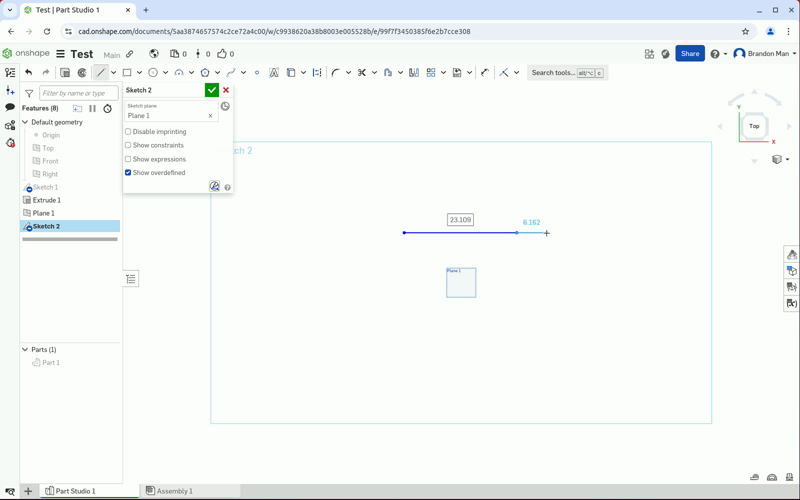
mouse_move(516, 226)
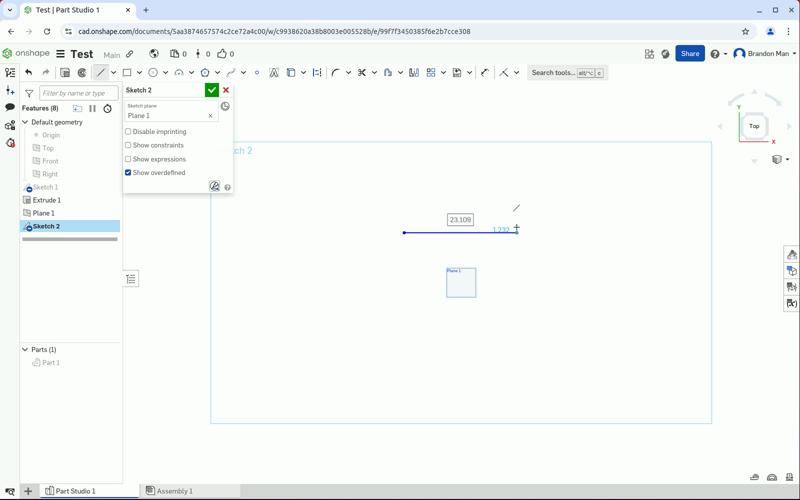
scroll(6)
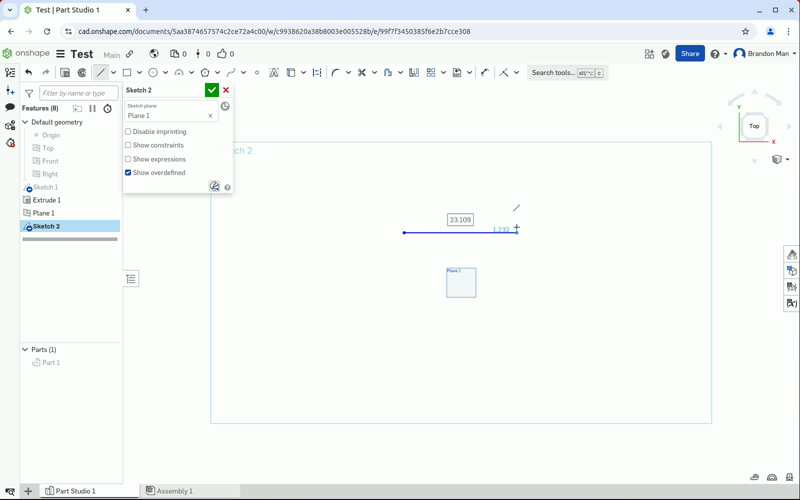
scroll(6)
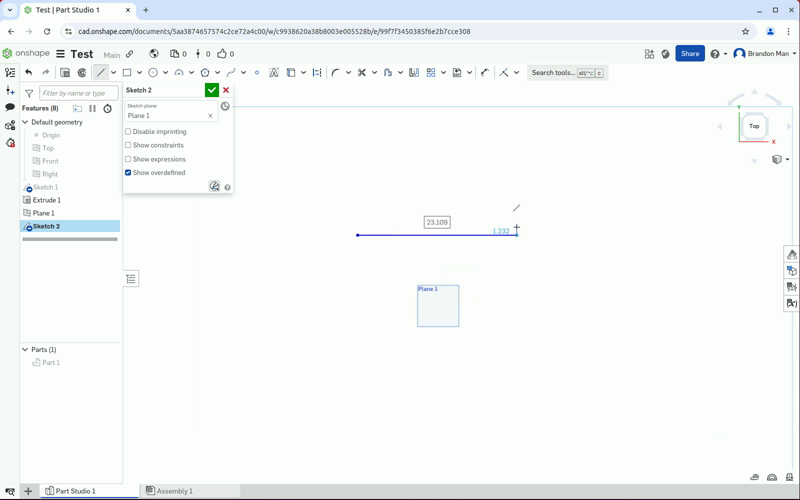
scroll(6)
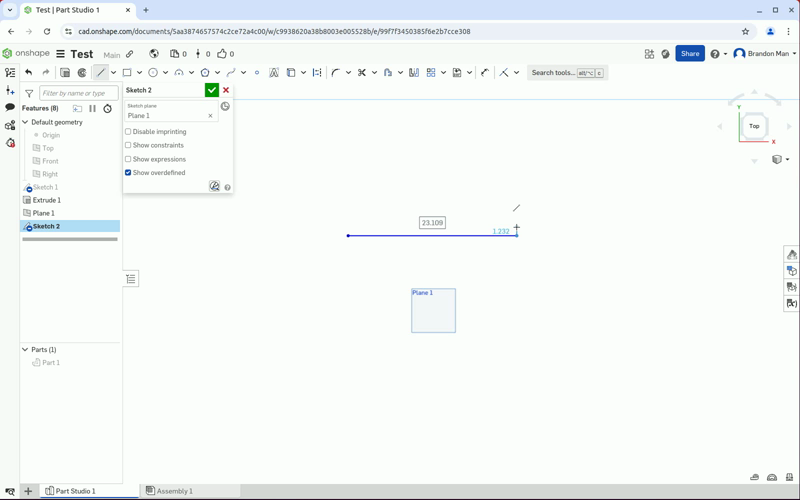
scroll(6)
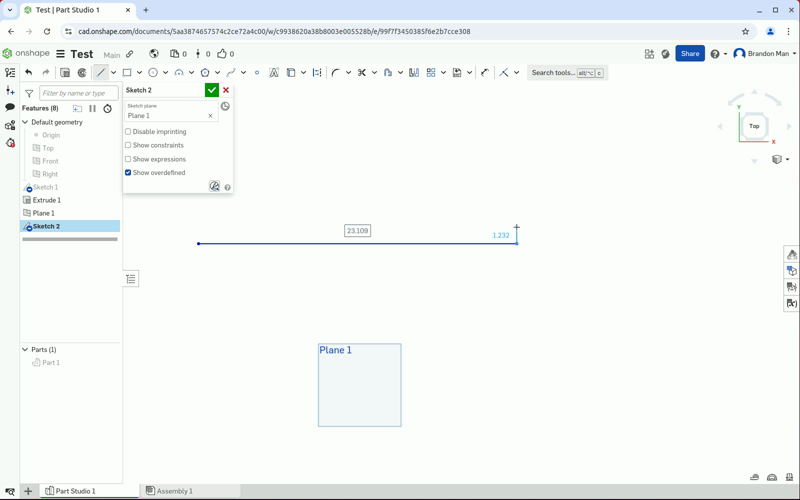
scroll(6)
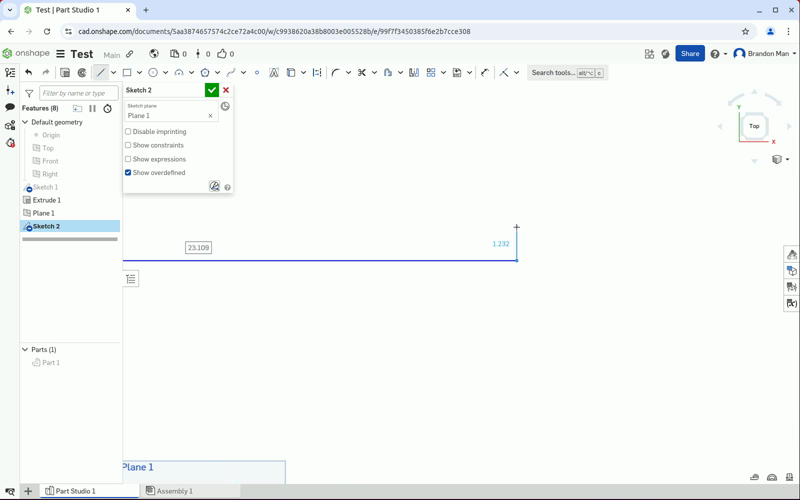
scroll(6)
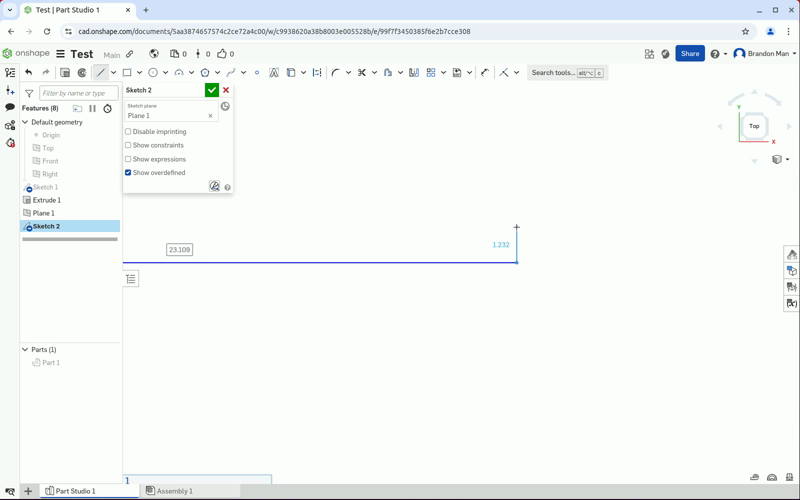
scroll(6)
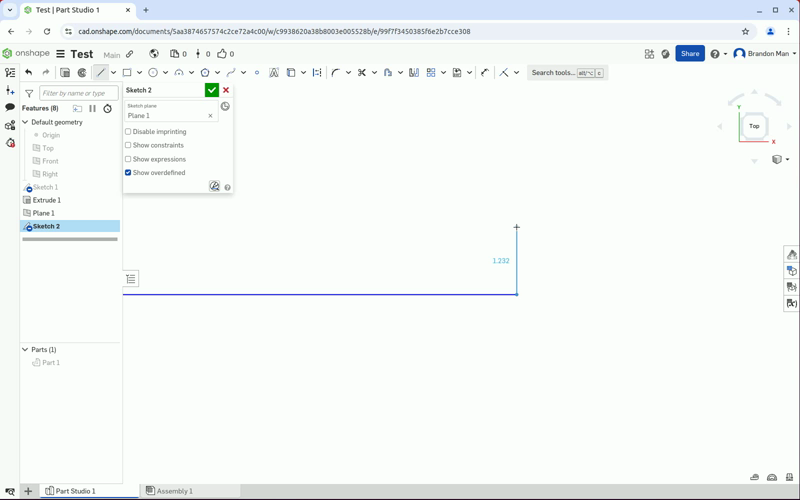
click(516, 226)
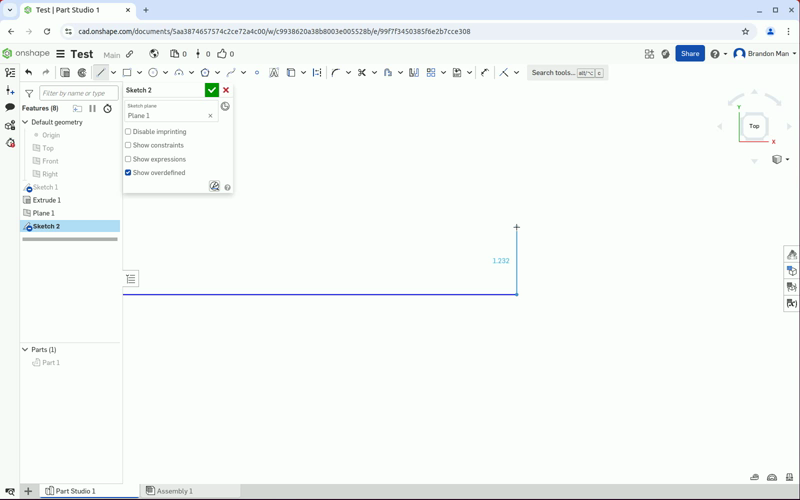
scroll(-6)
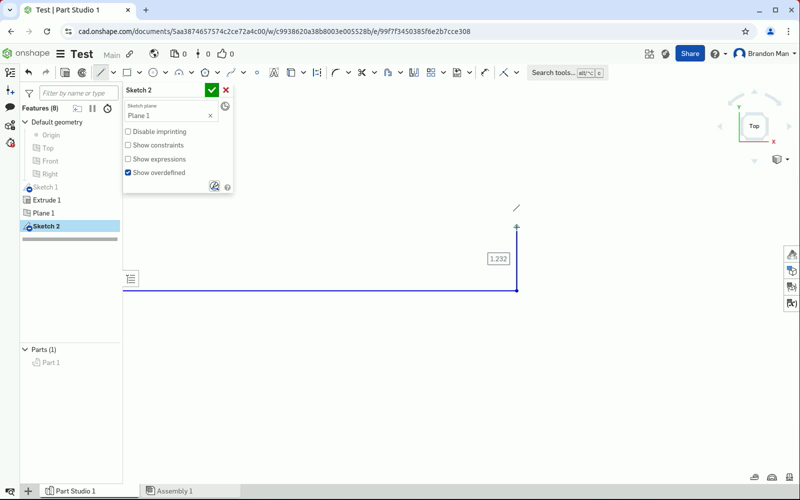
scroll(-6)
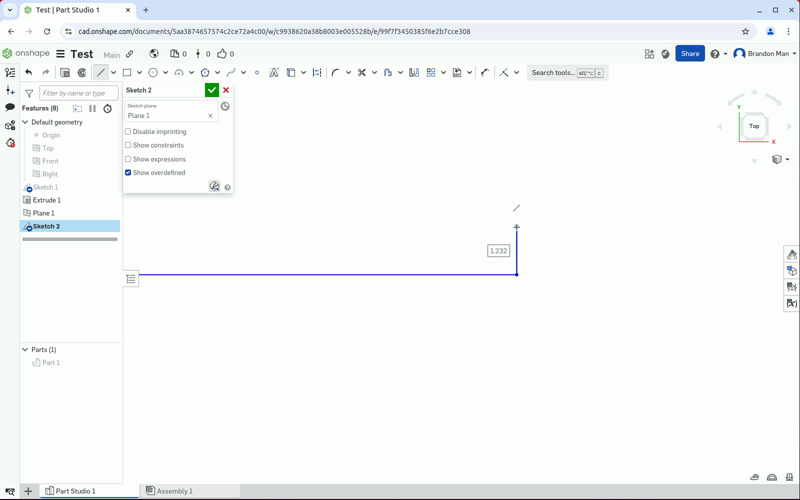
scroll(-6)
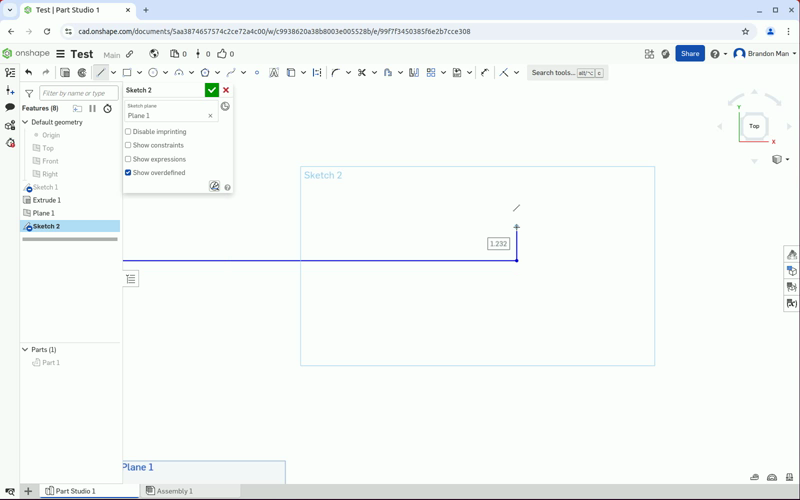
scroll(-6)
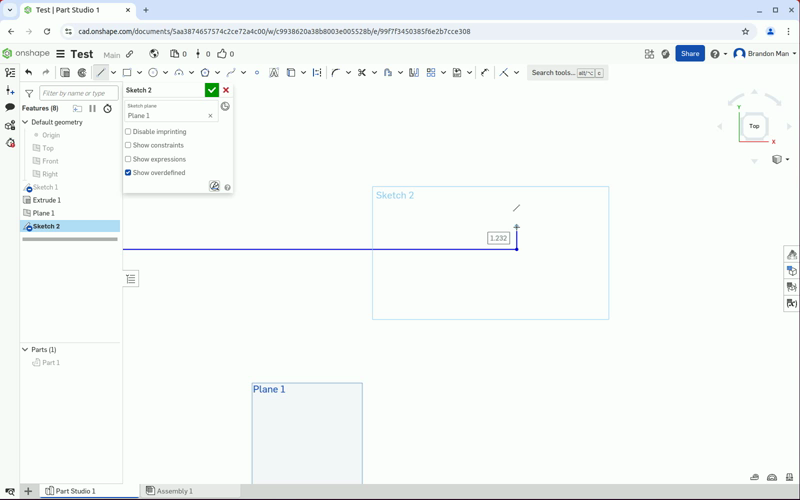
scroll(-6)
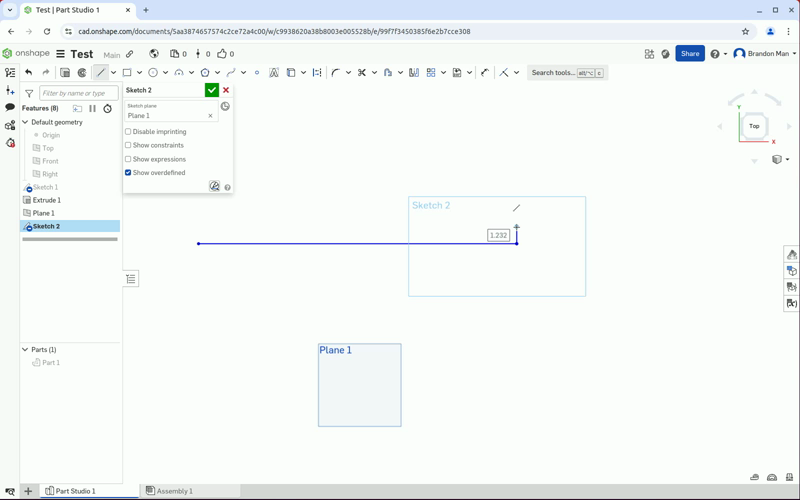
scroll(-6)
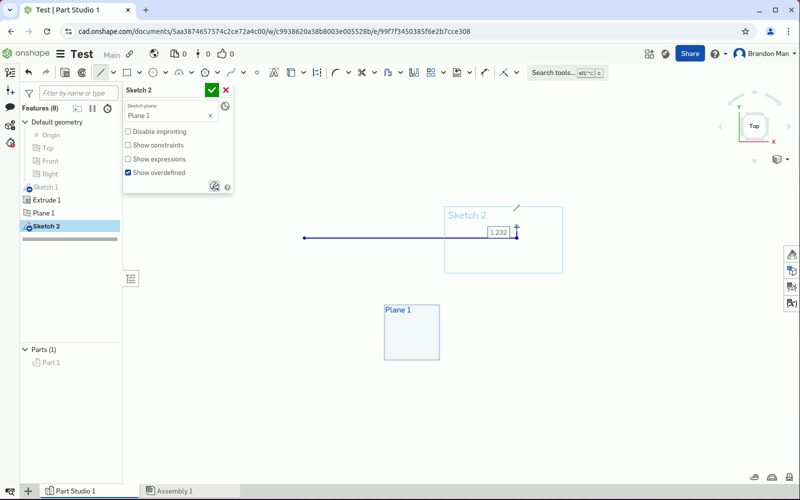
scroll(-6)
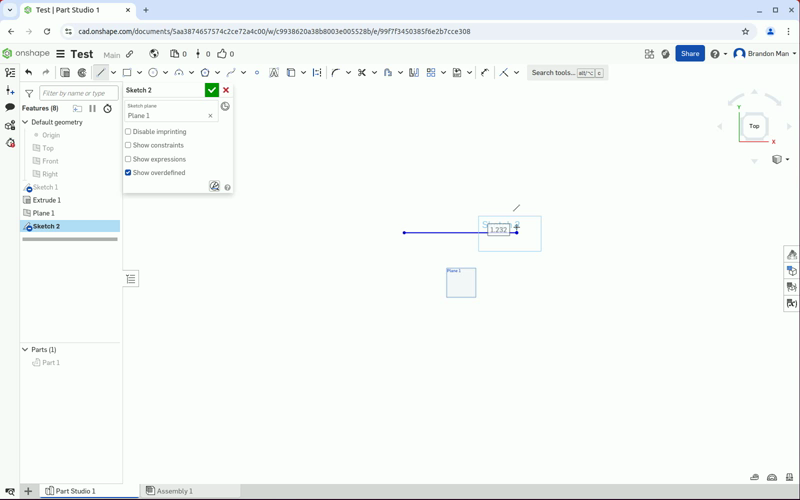
key_up(shift)
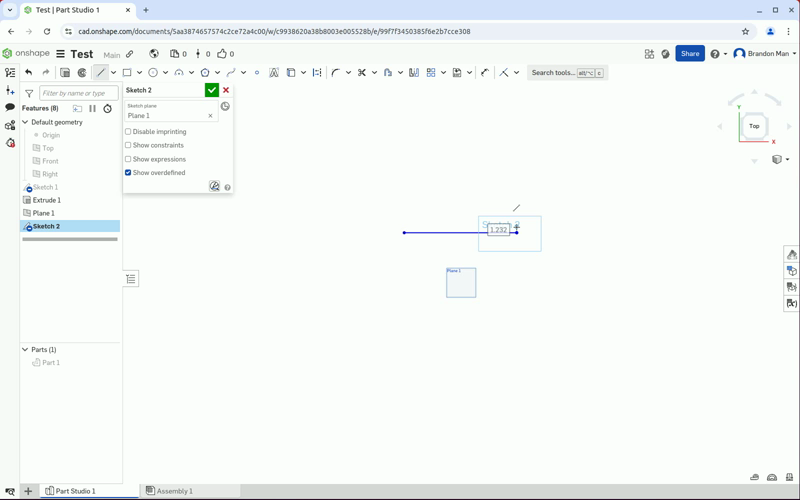
key_down(shift)
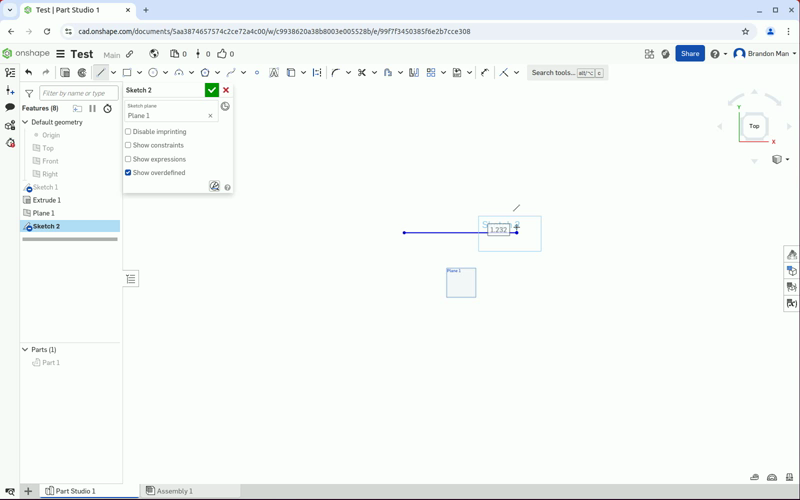
mouse_move(404, 226)
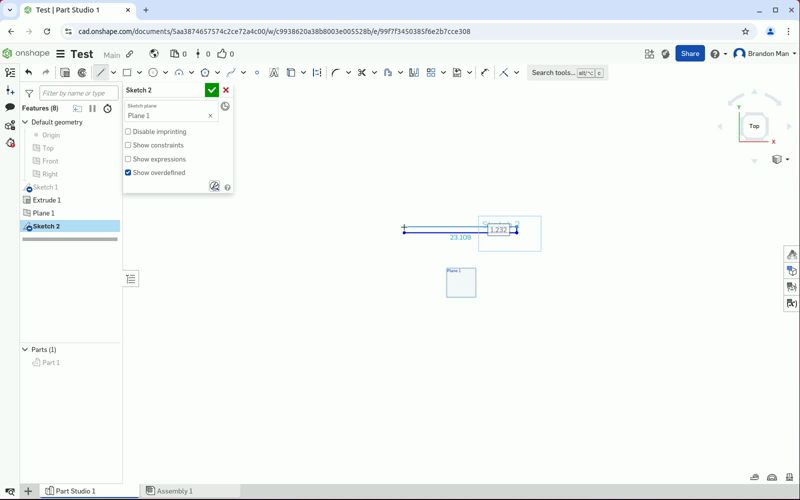
click(404, 226)
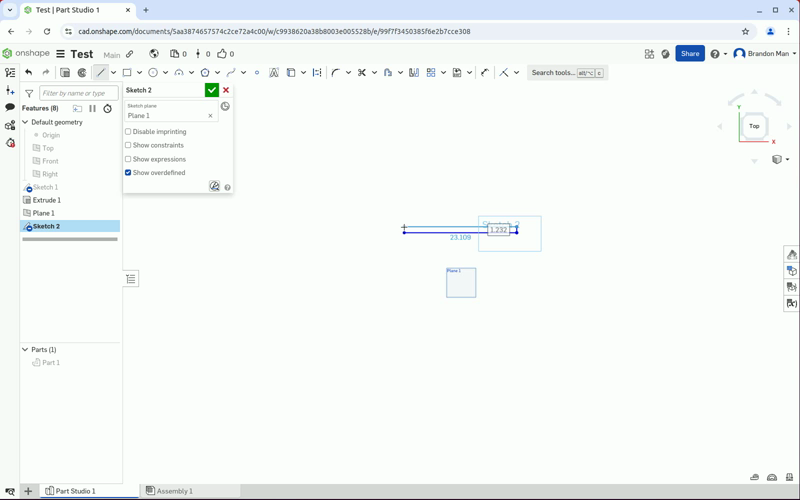
key_up(shift)
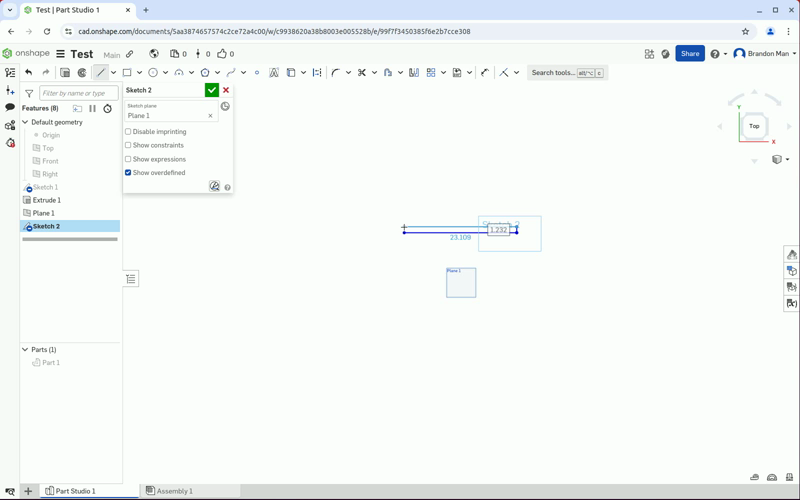
mouse_move(434, 226)
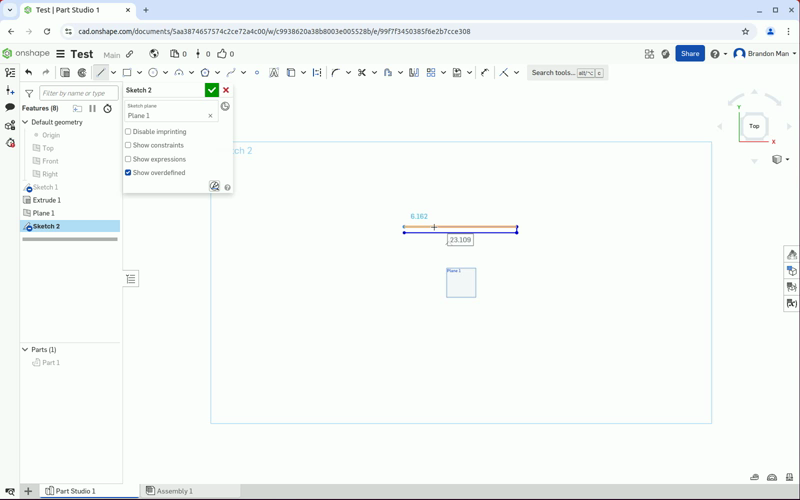
key_down(shift)
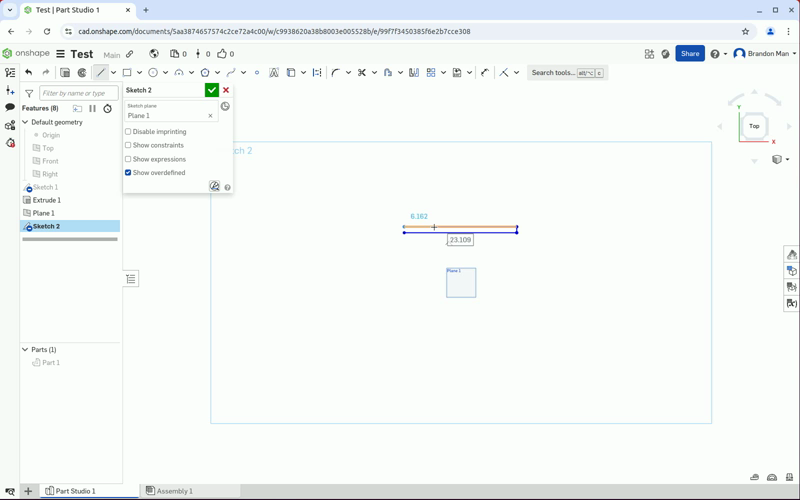
mouse_move(404, 232)
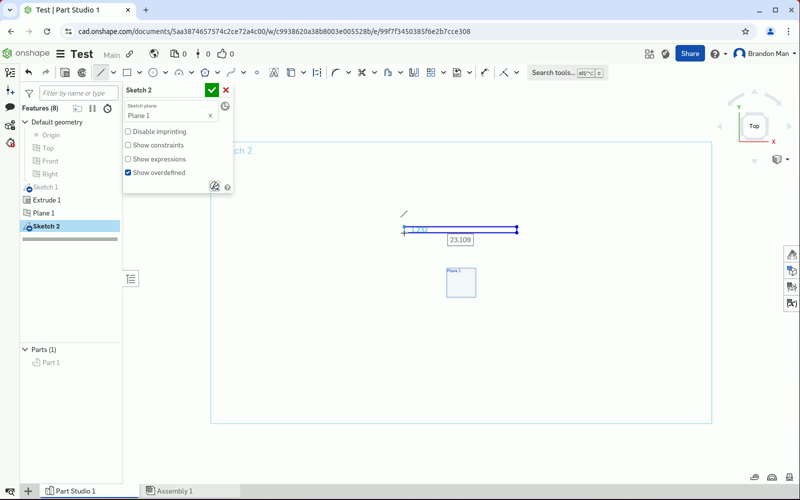
scroll(6)
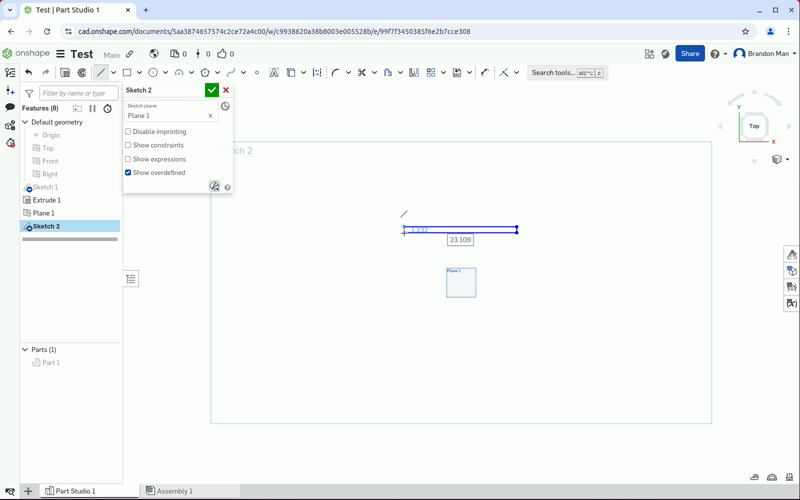
scroll(6)
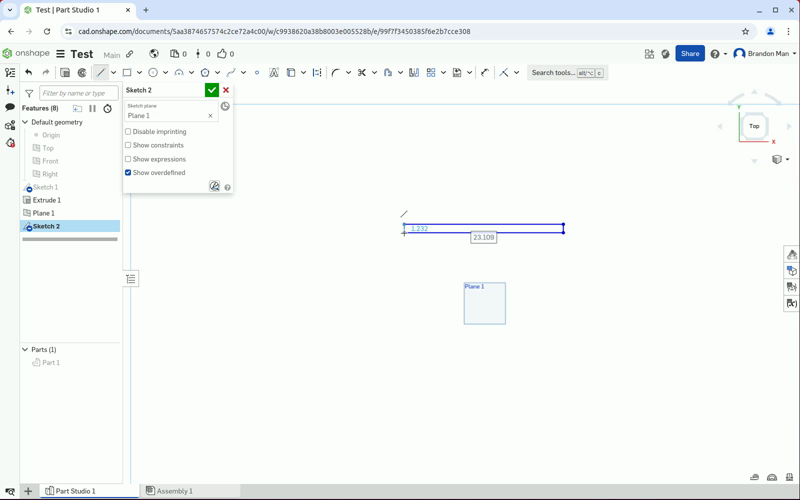
scroll(6)
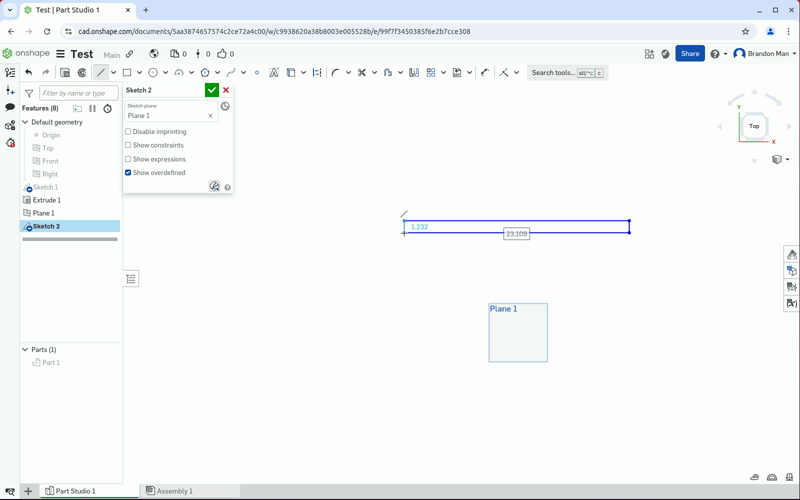
scroll(6)
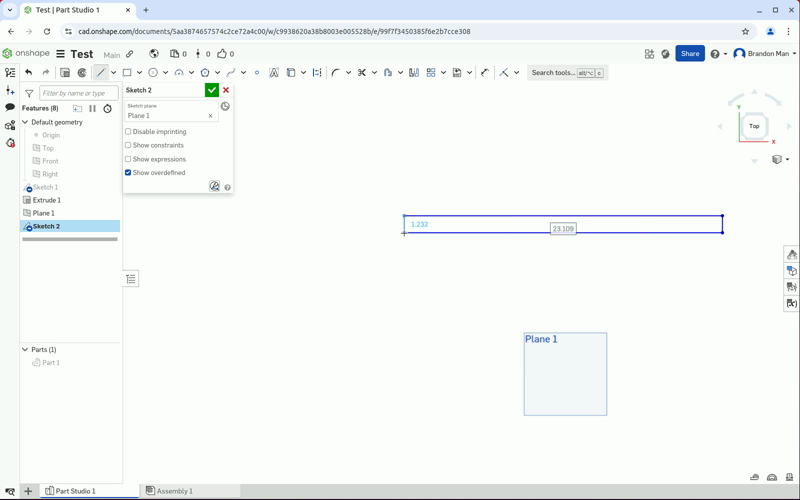
scroll(6)
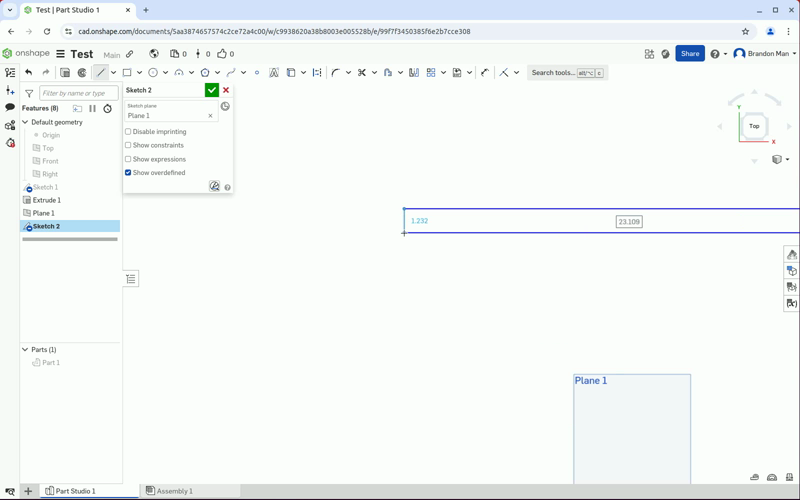
scroll(6)
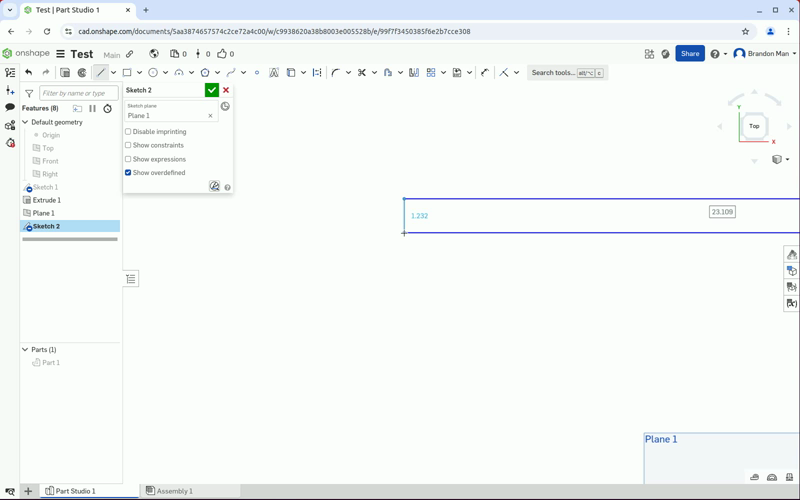
scroll(6)
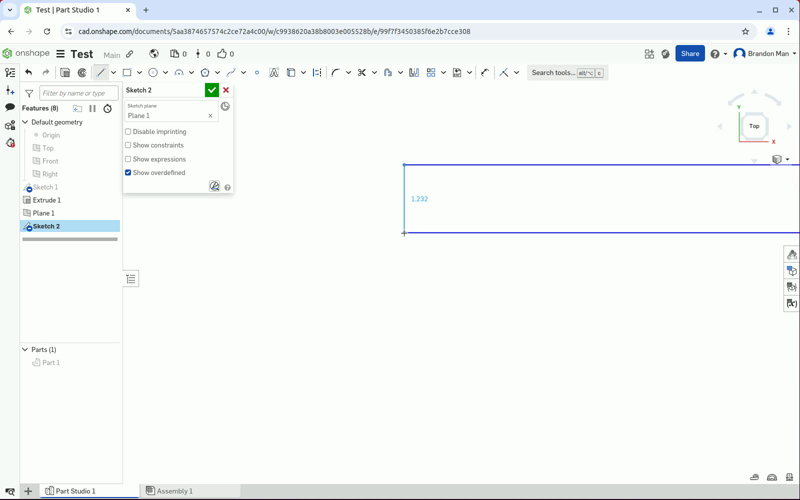
key_up(shift)
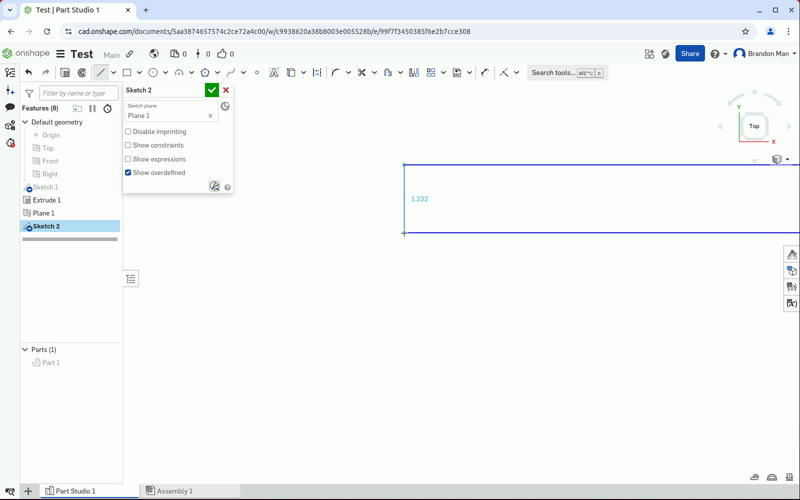
click(404, 232)
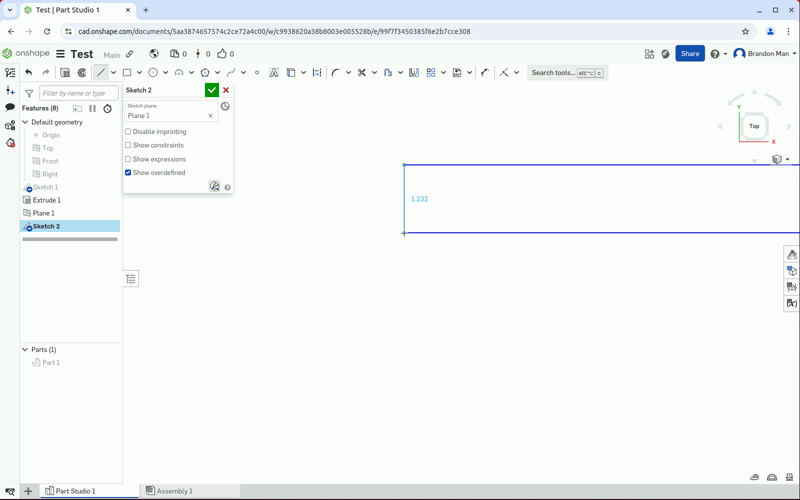
scroll(-6)
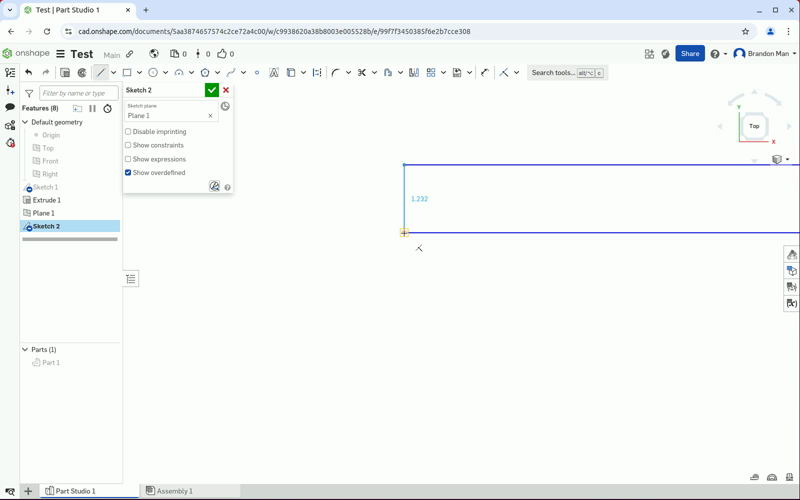
scroll(-6)
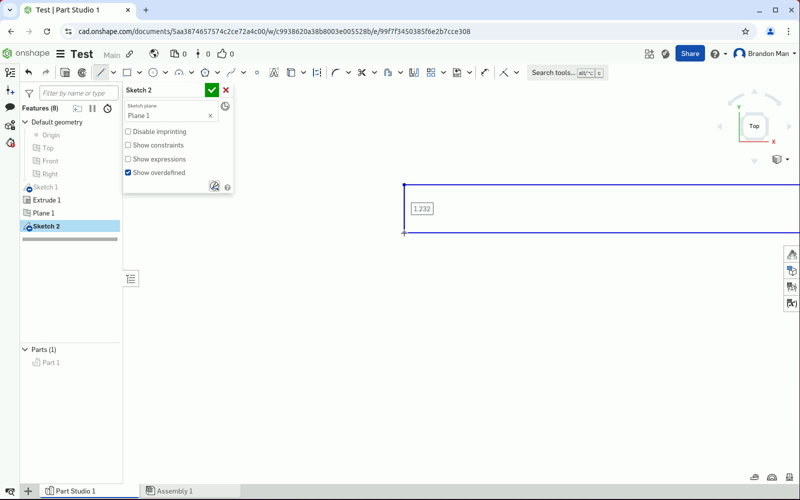
scroll(-6)
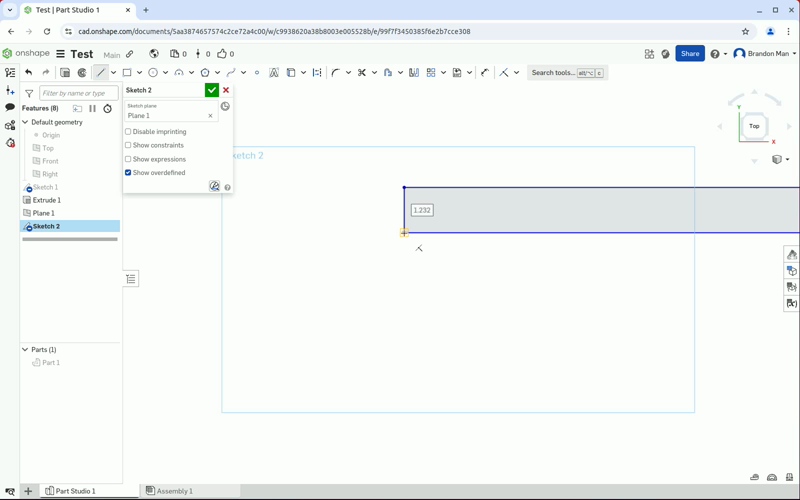
scroll(-6)
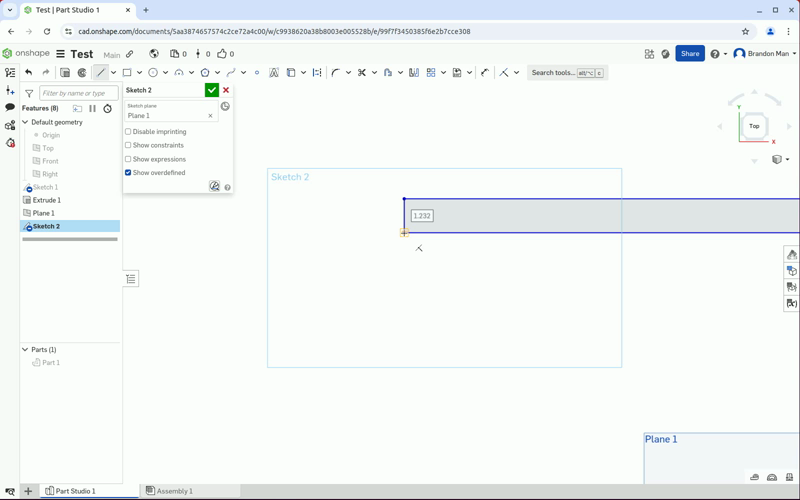
scroll(-6)
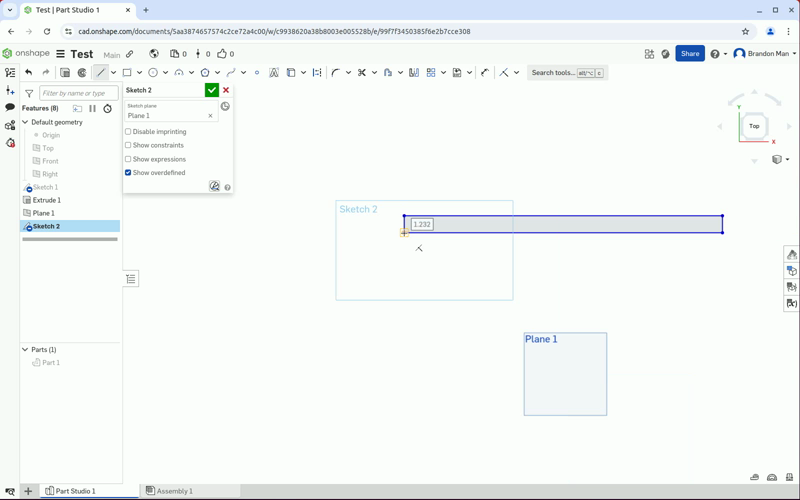
scroll(-6)
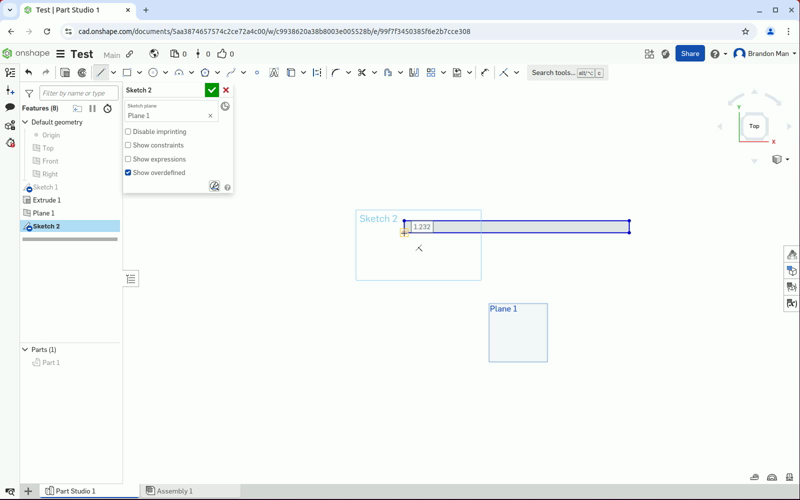
scroll(-6)
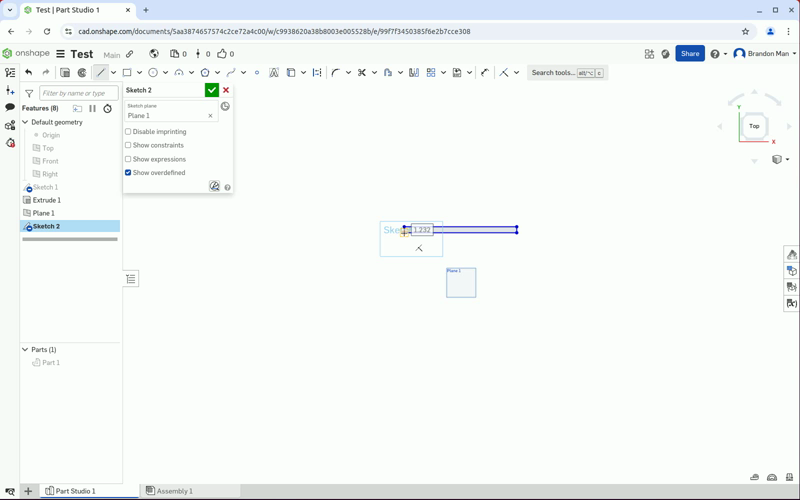
key(esc)
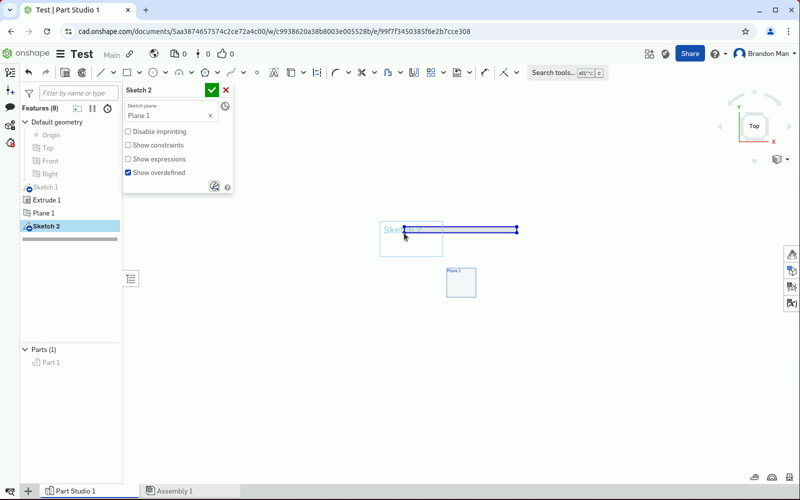
mouse_move(511, 227)
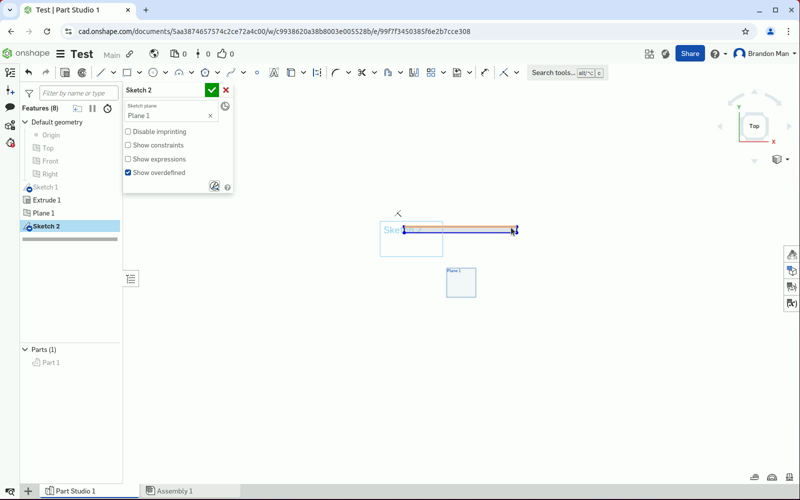
scroll(6)
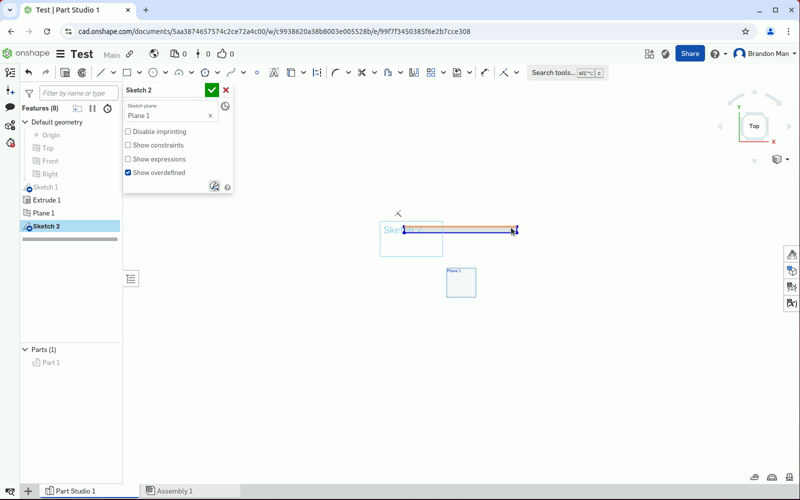
scroll(6)
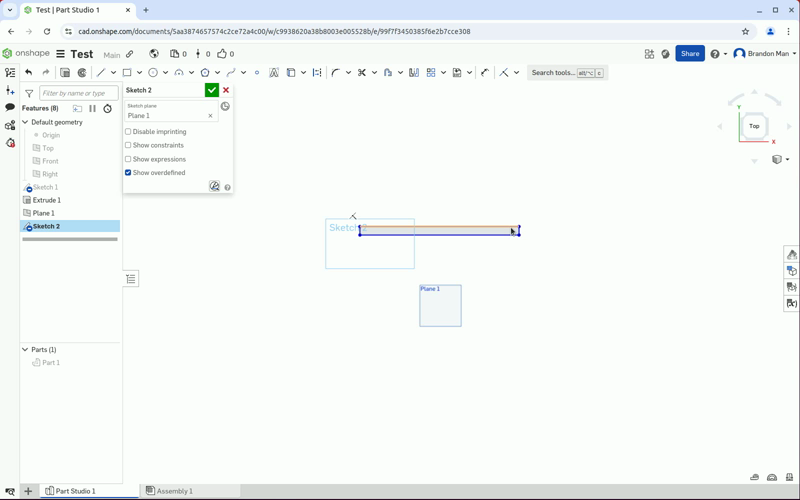
scroll(6)
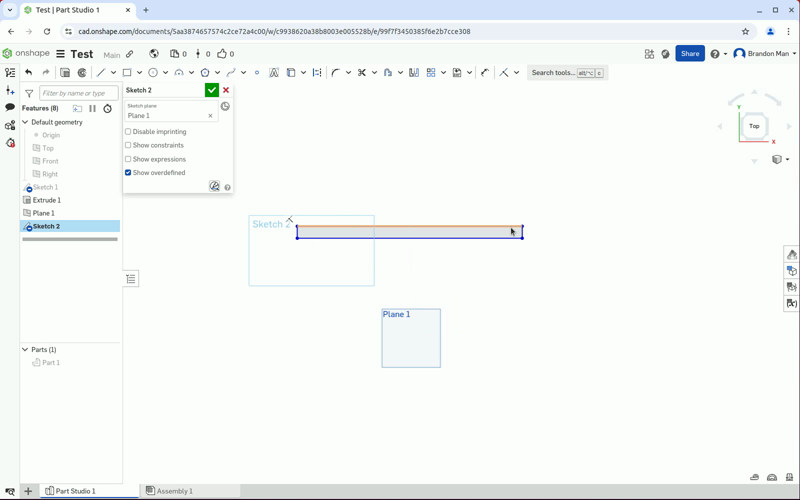
scroll(6)
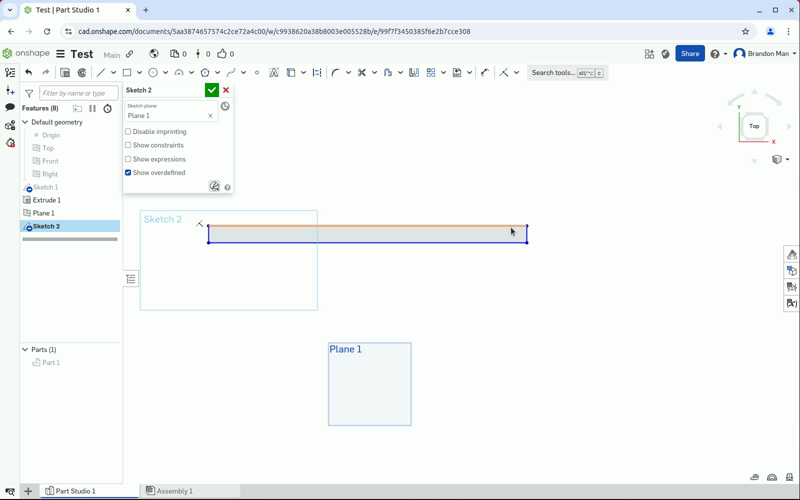
scroll(6)
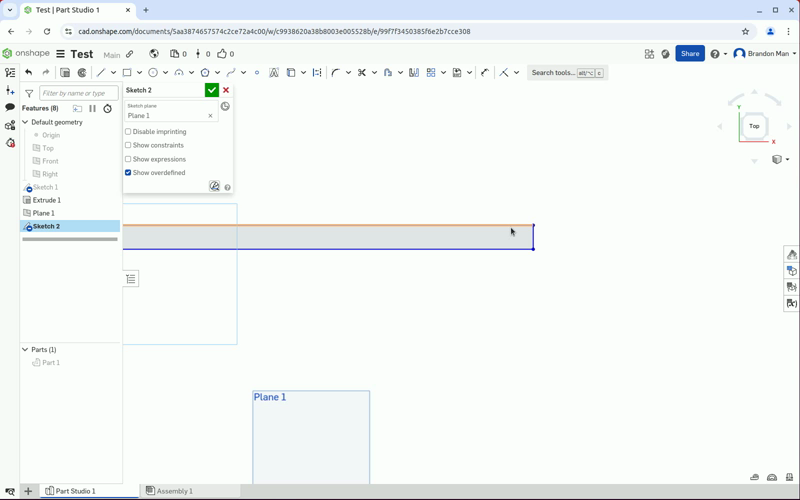
scroll(6)
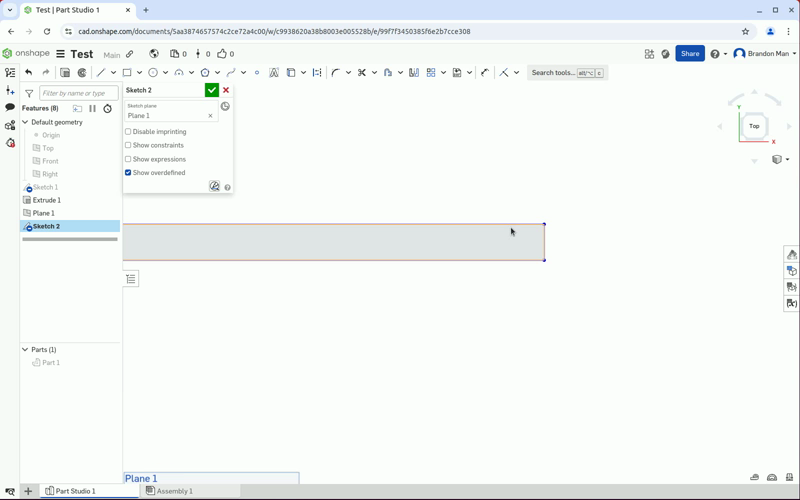
scroll(6)
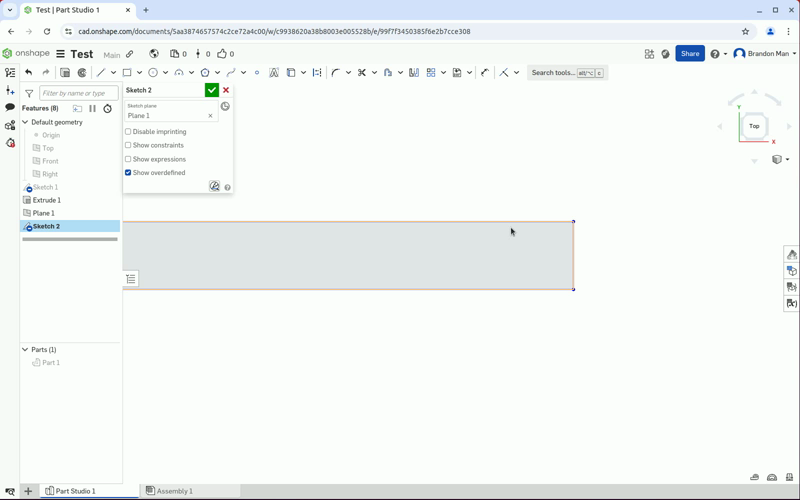
click(511, 227)
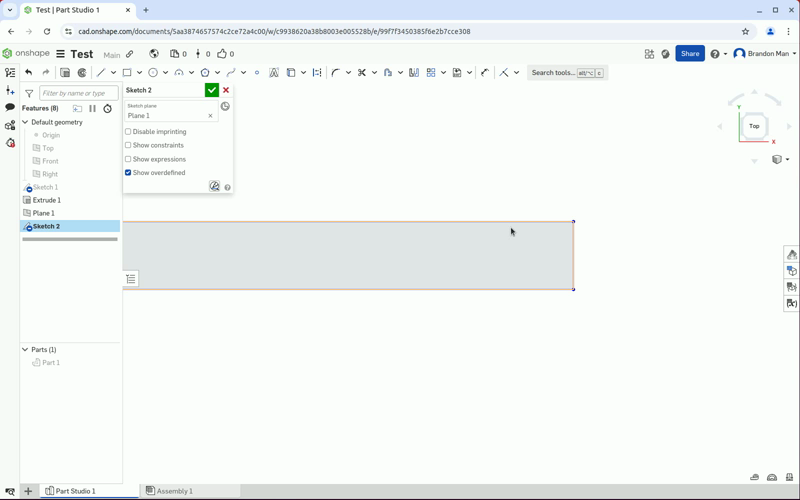
scroll(-6)
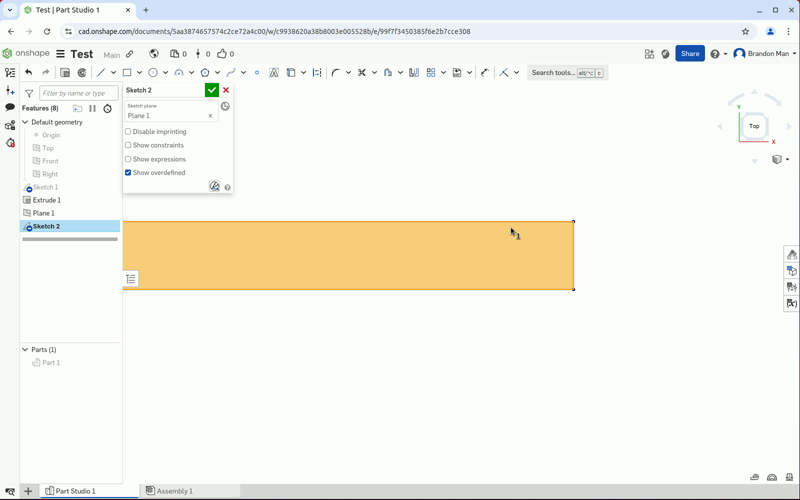
scroll(-6)
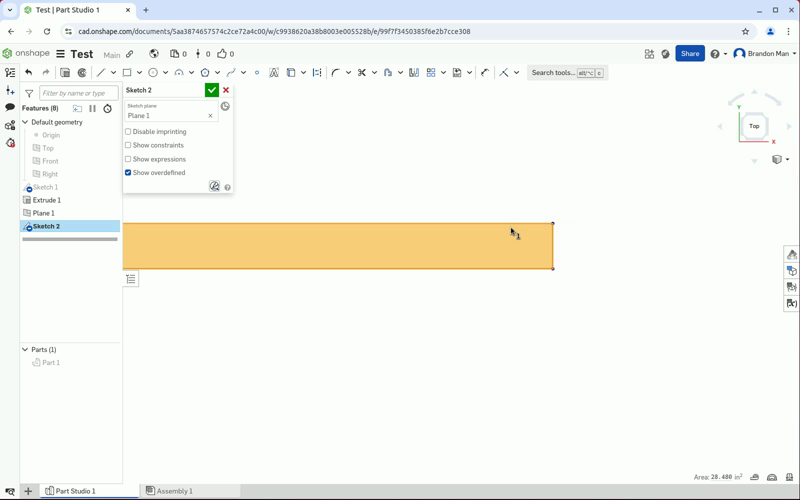
scroll(-6)
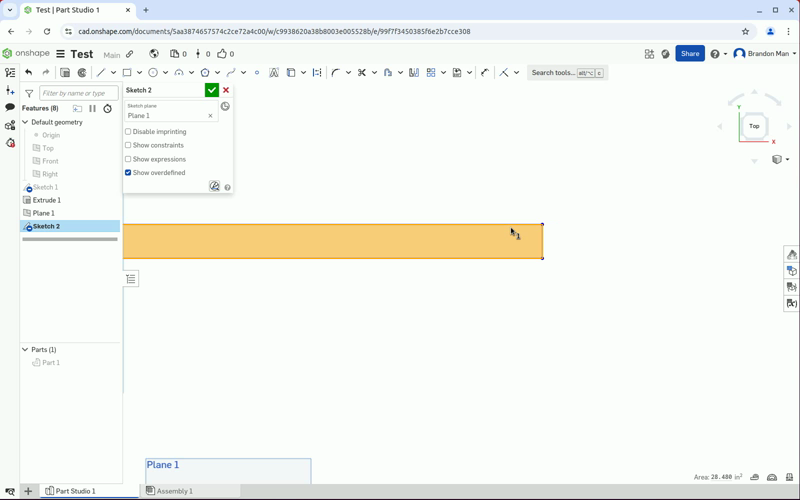
scroll(-6)
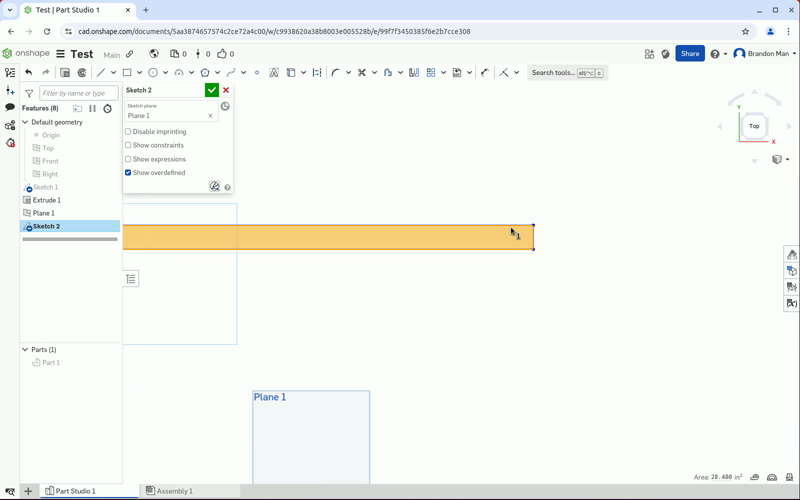
scroll(-6)
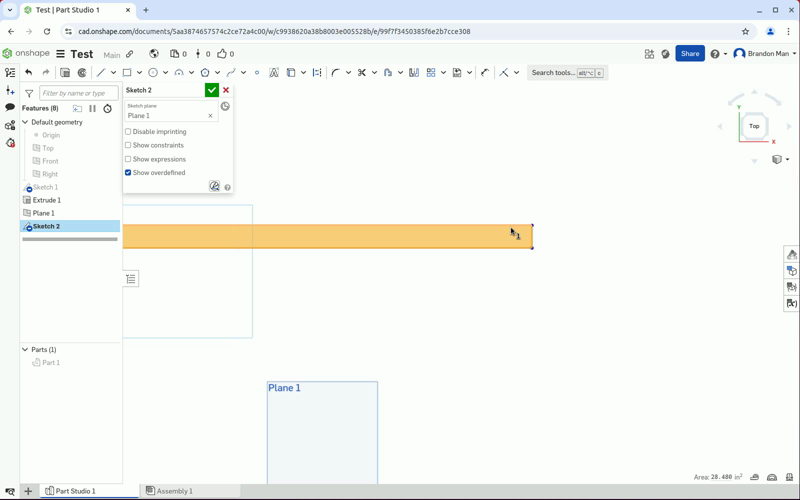
scroll(-6)
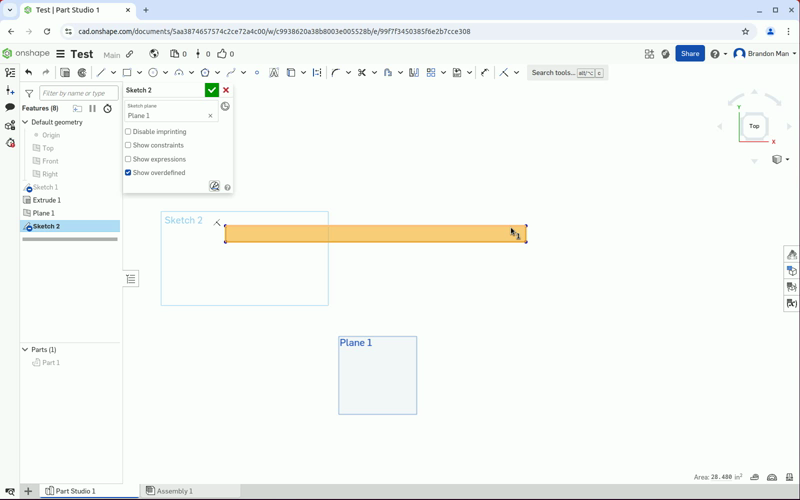
scroll(-6)
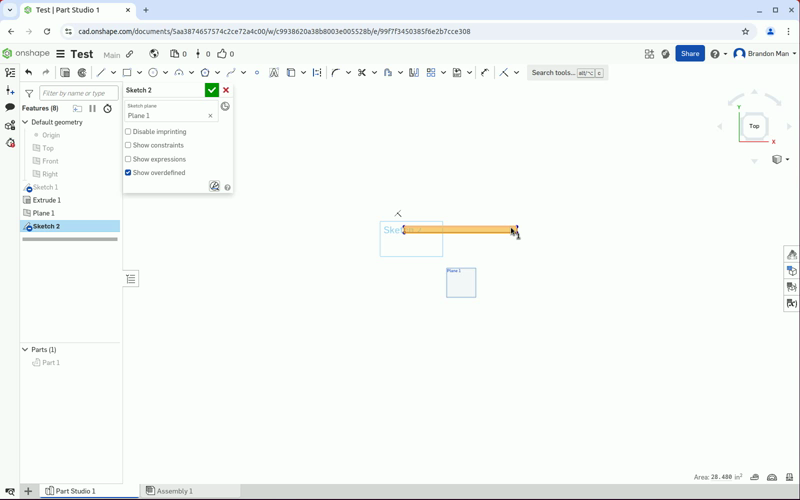
mouse_move(73, 352)
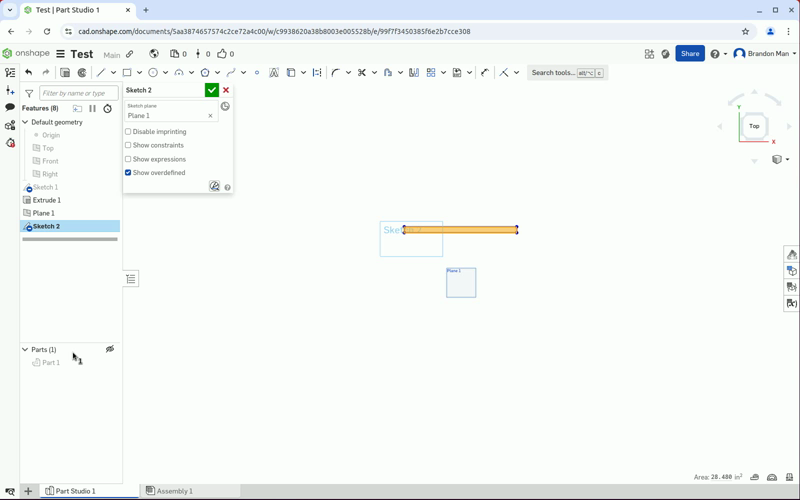
key(shift+y)
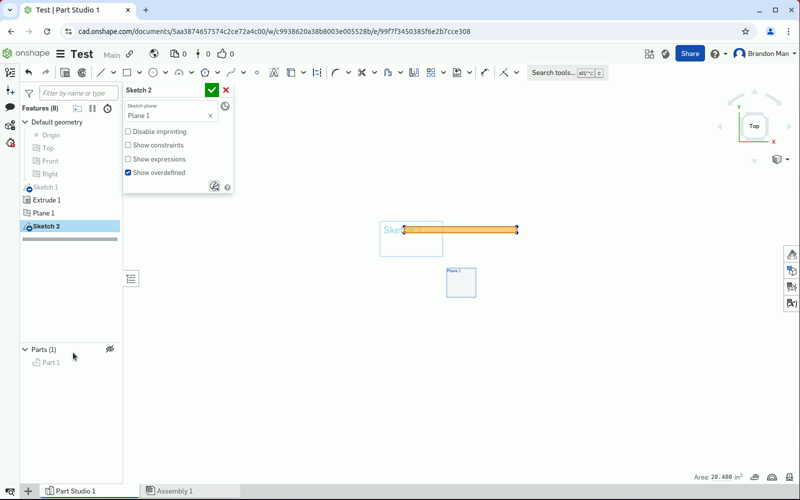
key(shift+e)
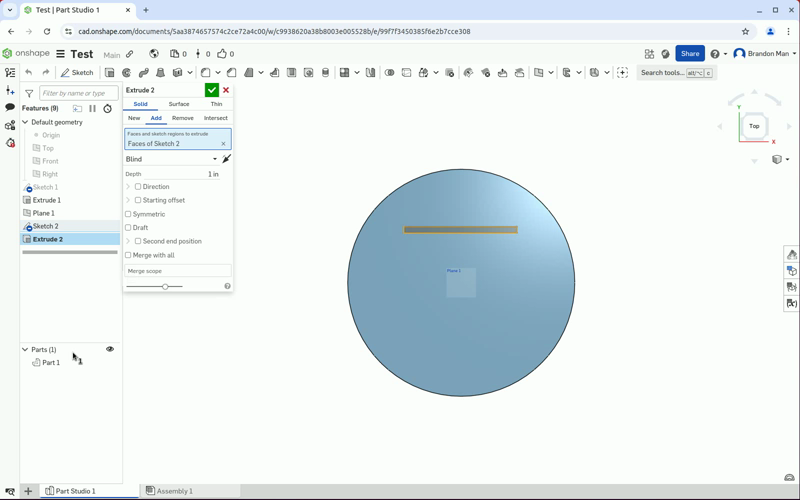
mouse_move(143, 106)
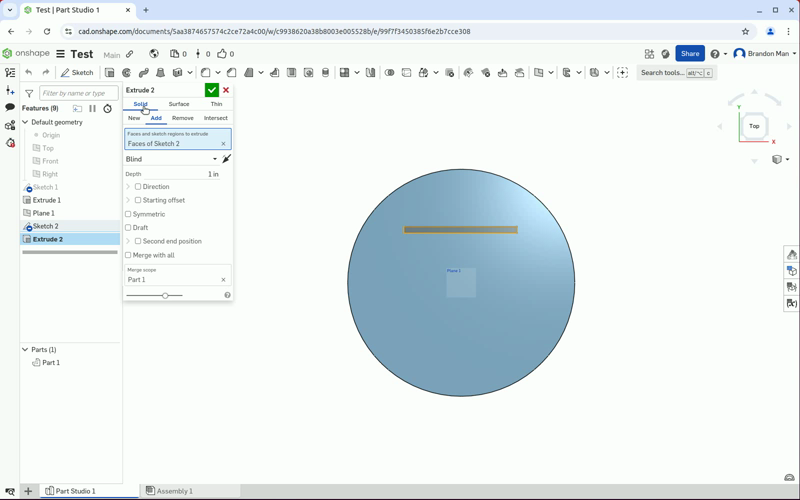
click(143, 106)
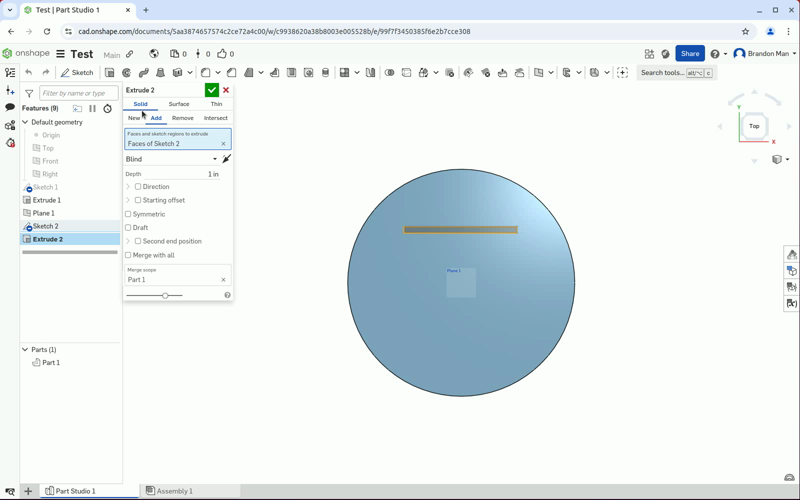
mouse_move(137, 120)
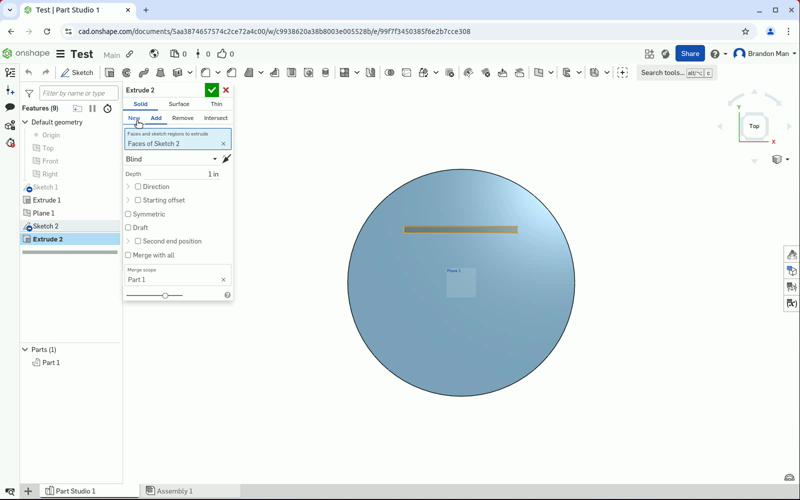
click(137, 120)
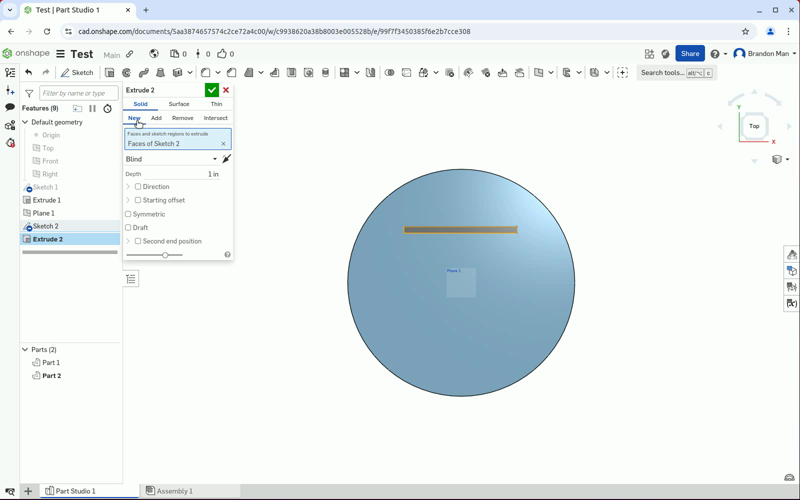
key(tab, 4)
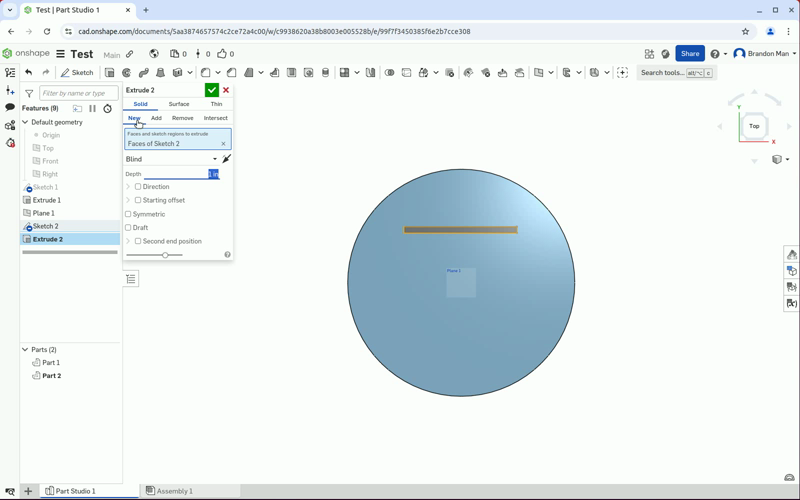
text(-10.11)
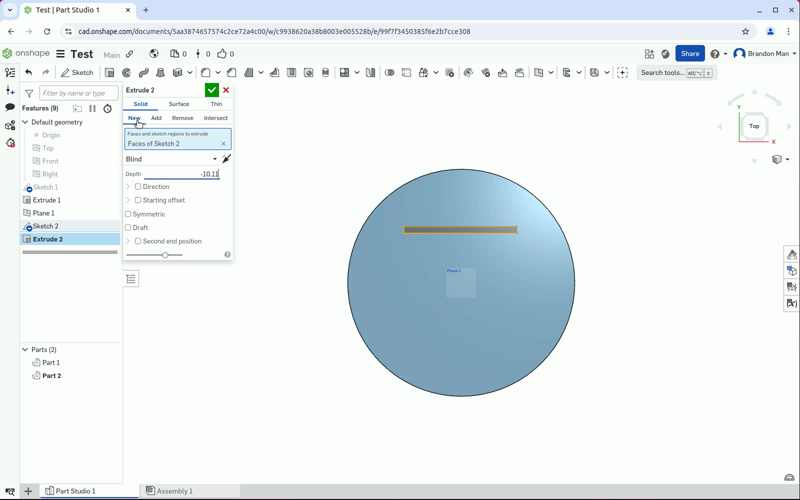
key(enter)
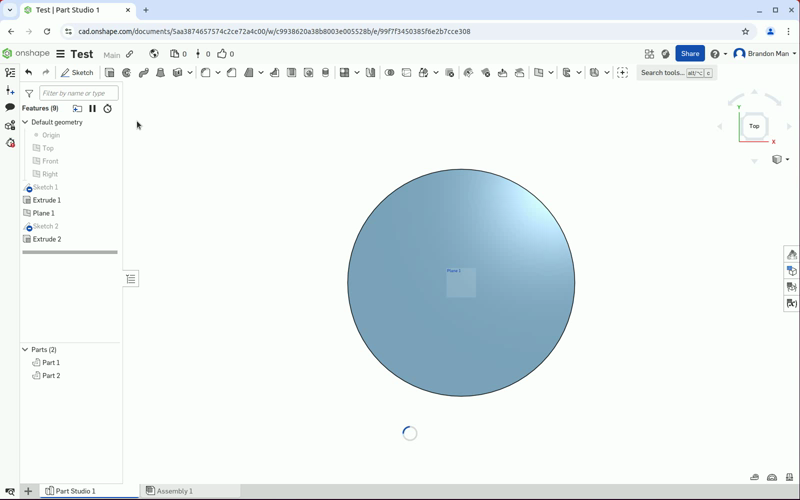
key(shift+h)
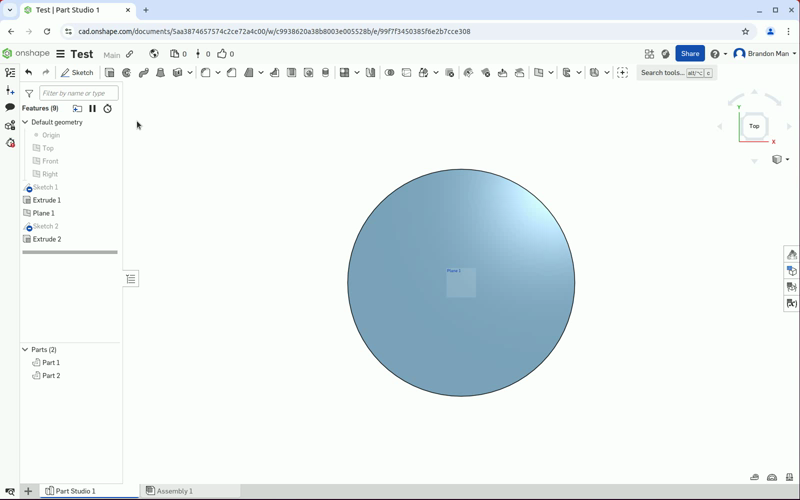
key(shift+h)
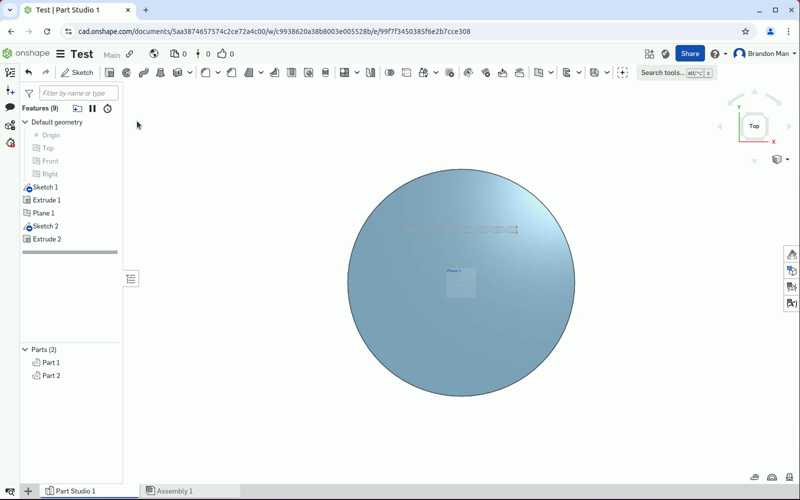
key(shift+7)
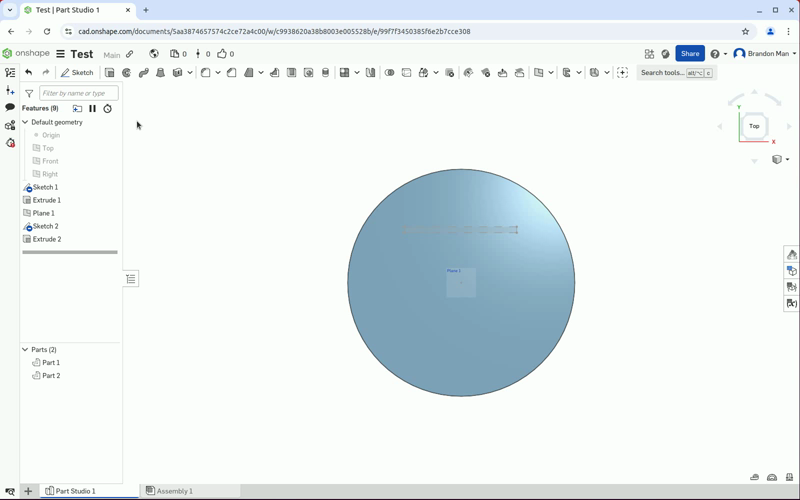
key(up, 3)
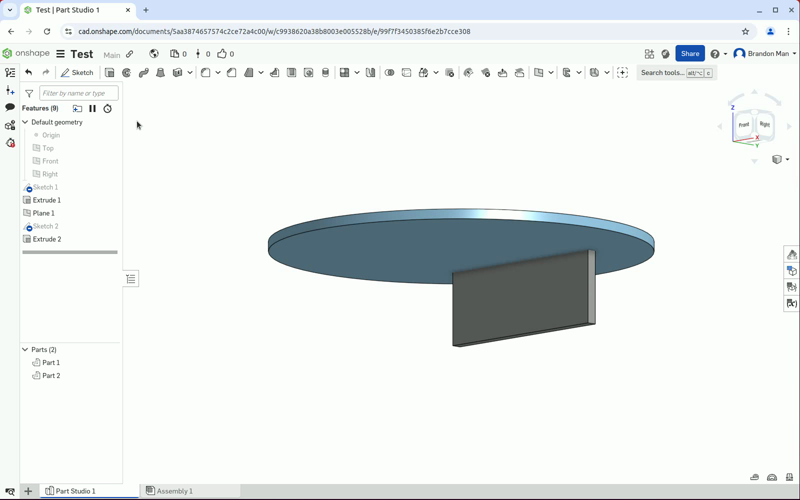
key(left, 3)
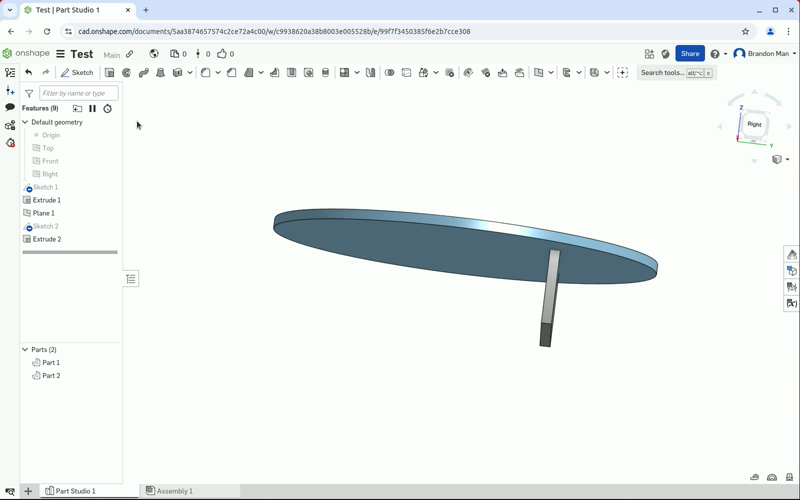
key(right, 3)
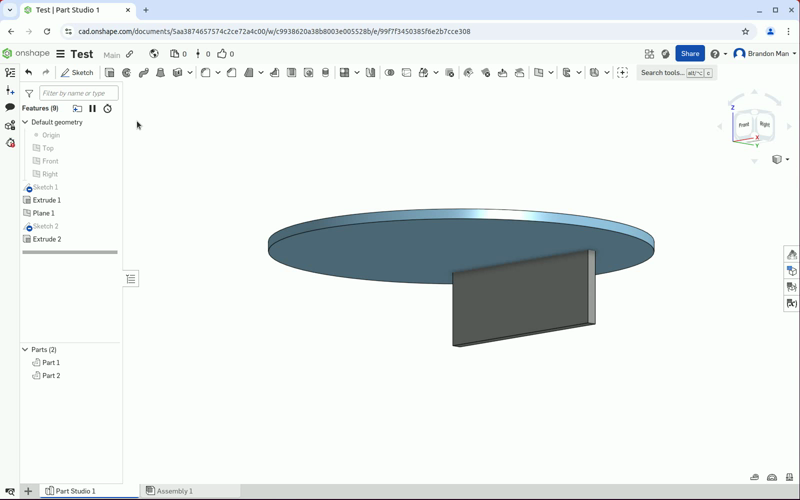
key(down, 3)
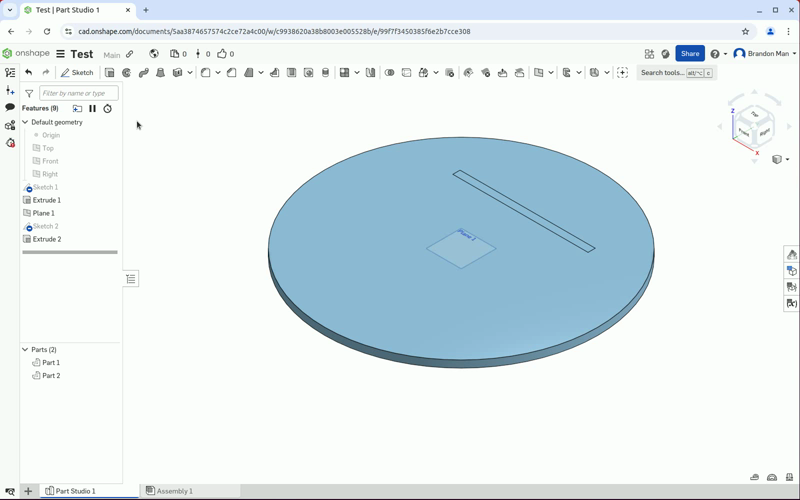
mouse_move(73, 189)
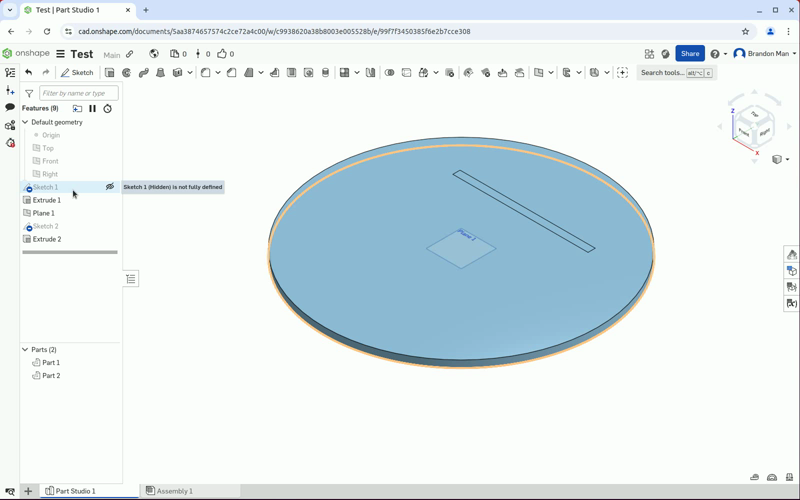
click(73, 189)